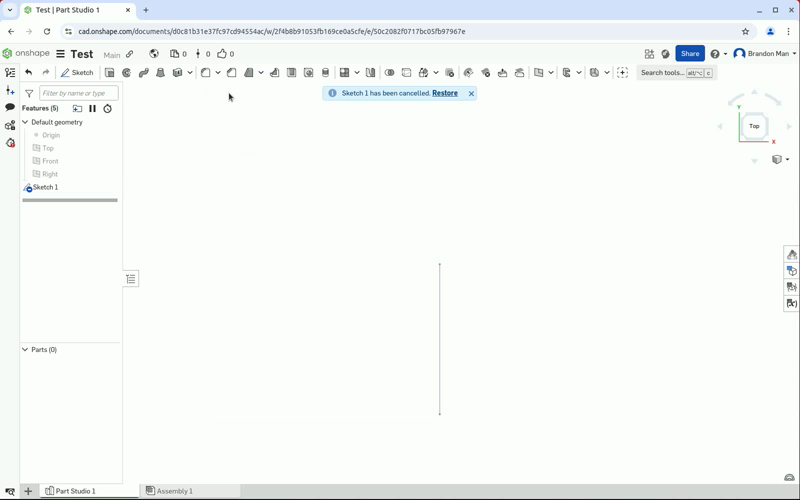
key(shift+h)
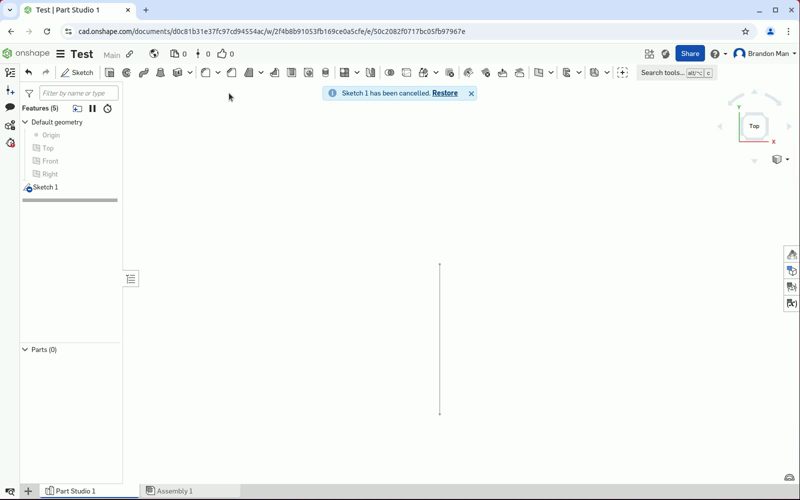
key(shift+s)
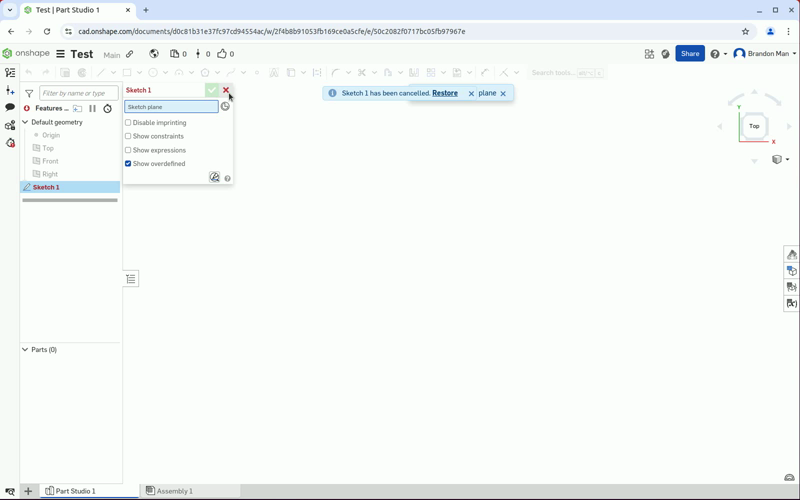
mouse_move(73, 150)
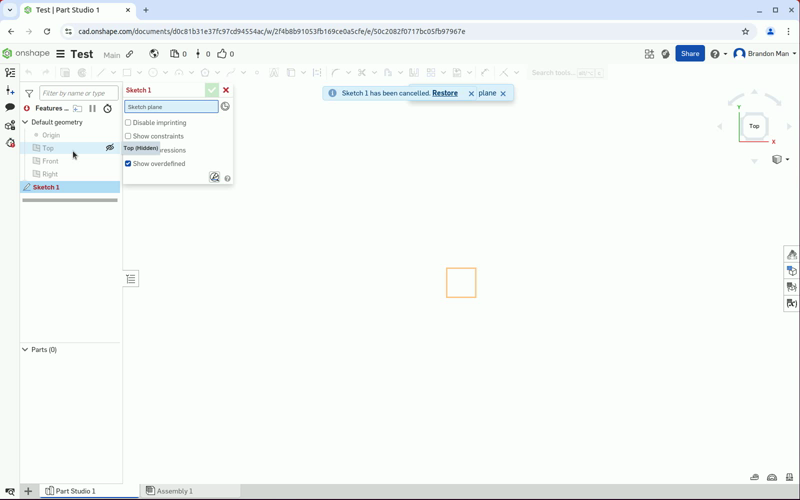
click(73, 150)
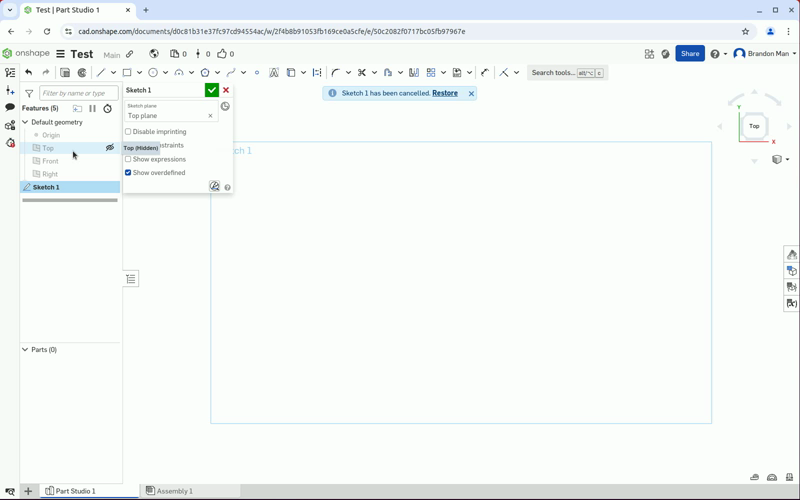
mouse_move(73, 352)
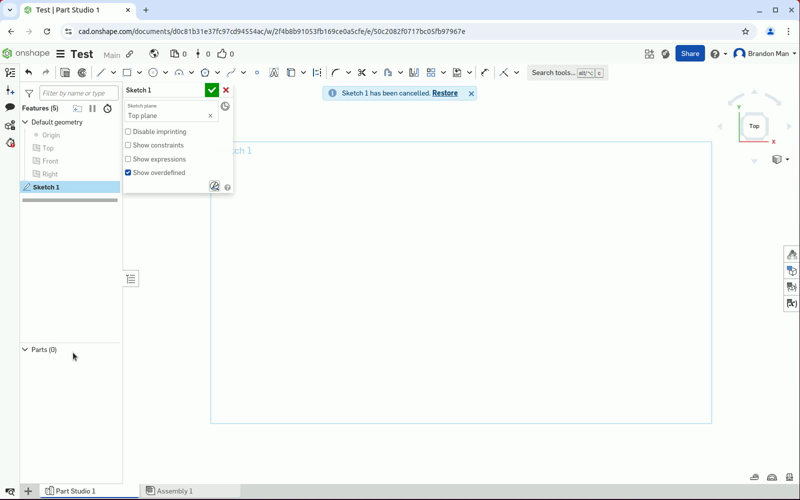
key(y)
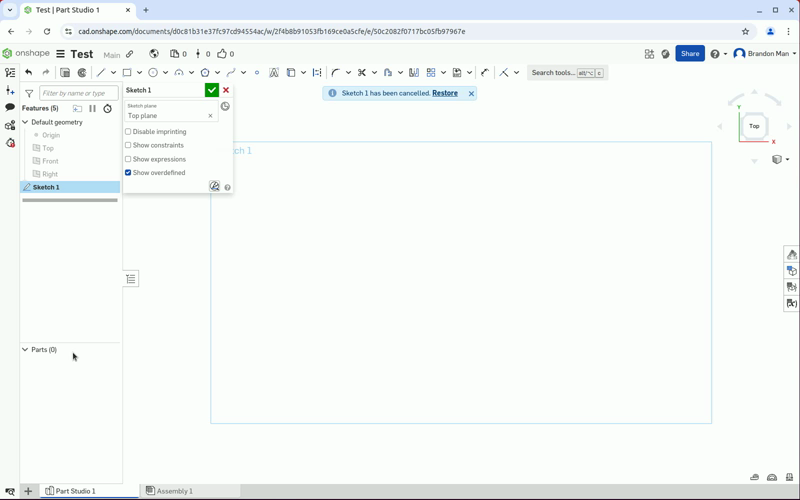
key(l)
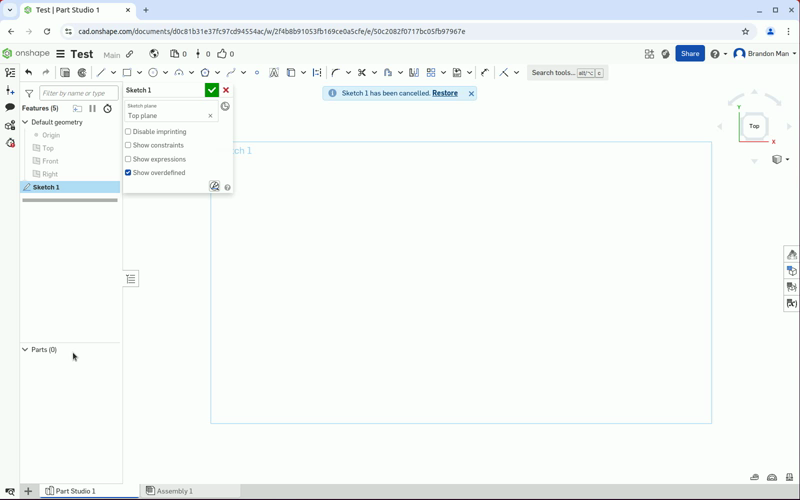
key_down(shift)
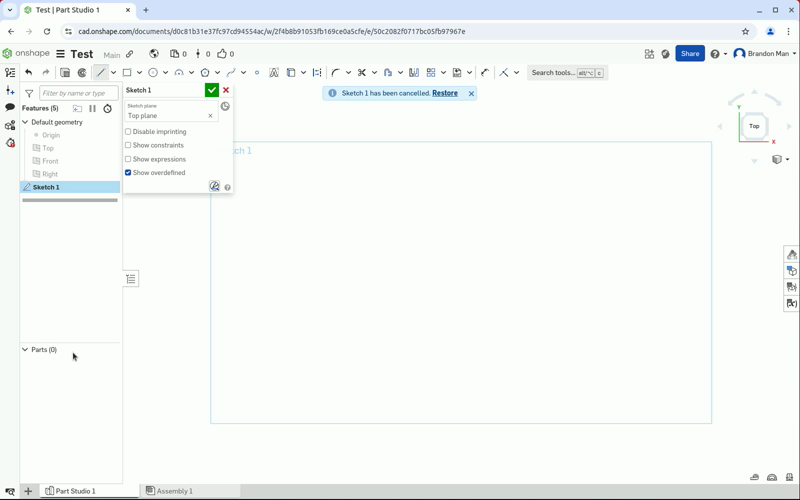
mouse_move(355, 340)
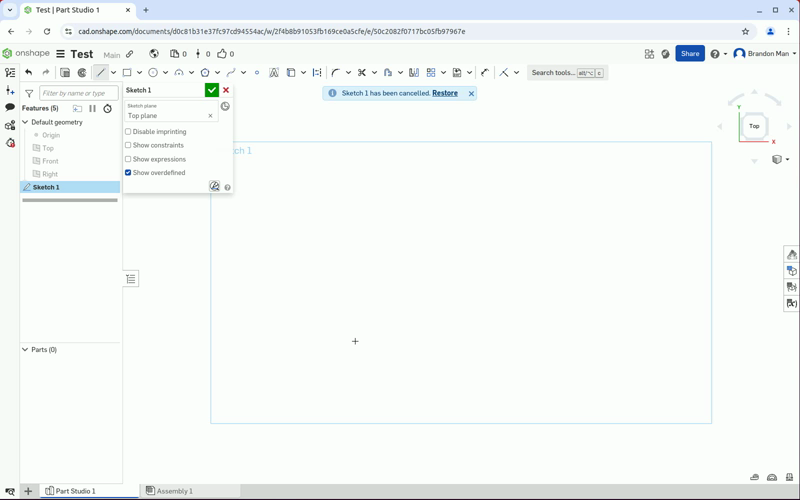
click(355, 340)
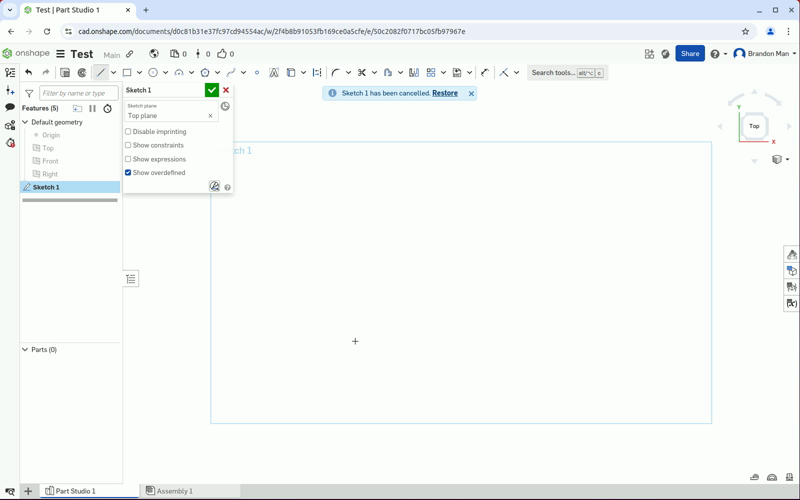
key_up(shift)
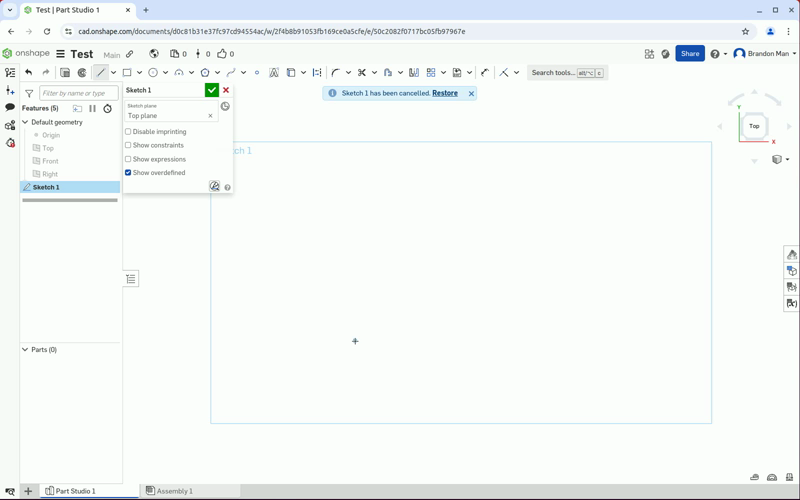
key_down(shift)
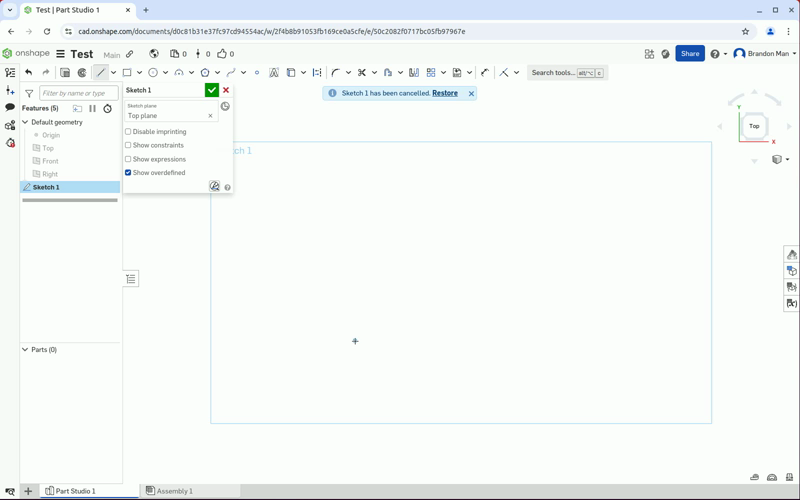
mouse_move(565, 340)
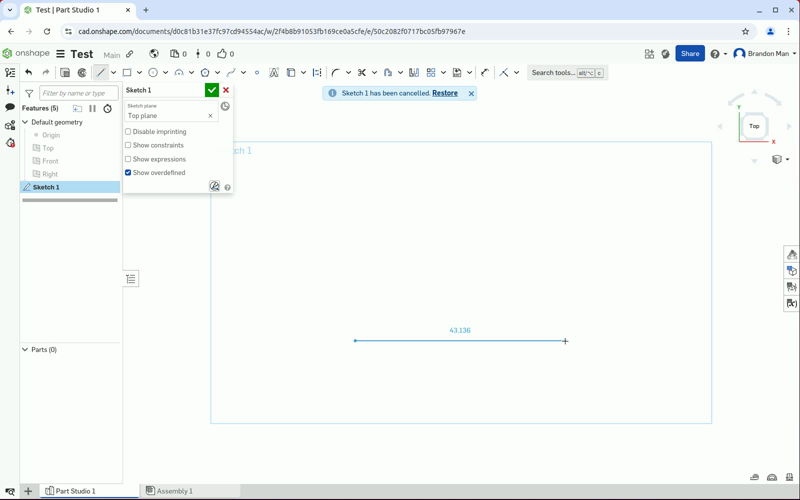
click(565, 340)
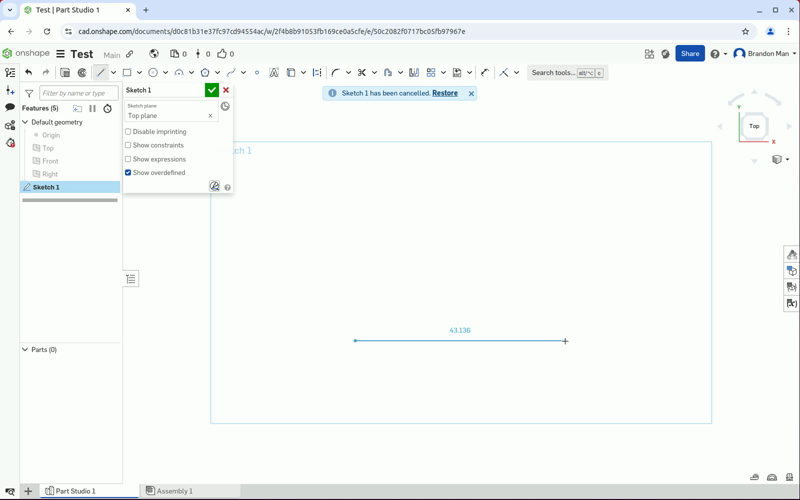
key_up(shift)
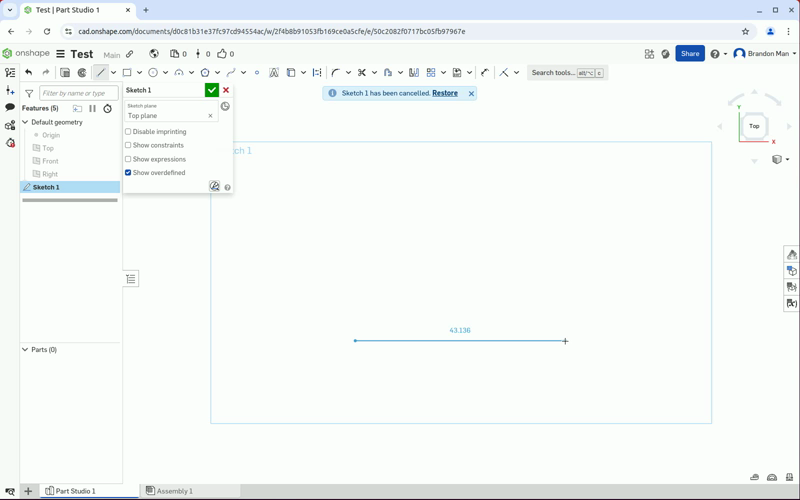
key_down(shift)
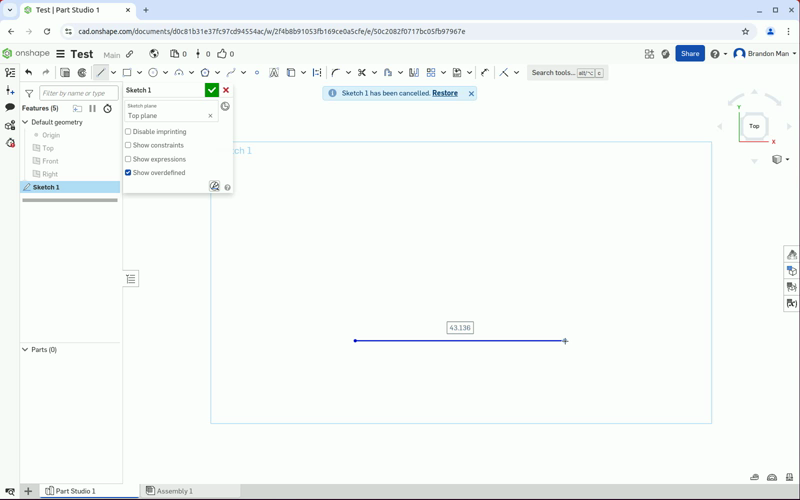
mouse_move(589, 340)
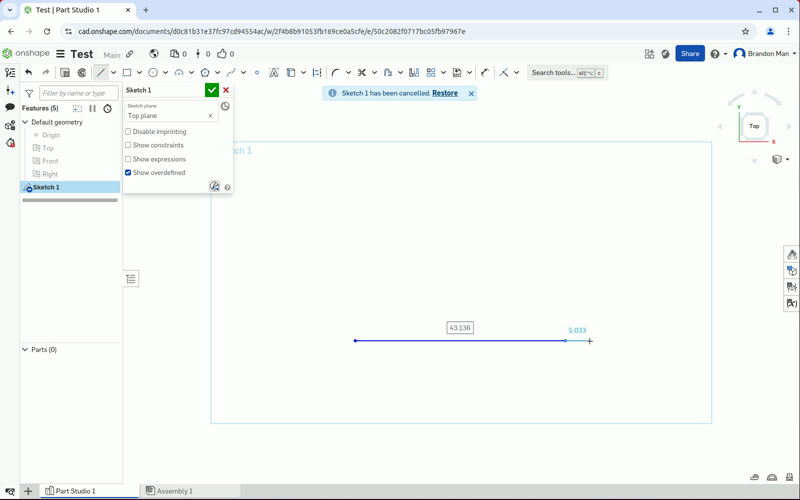
mouse_move(565, 327)
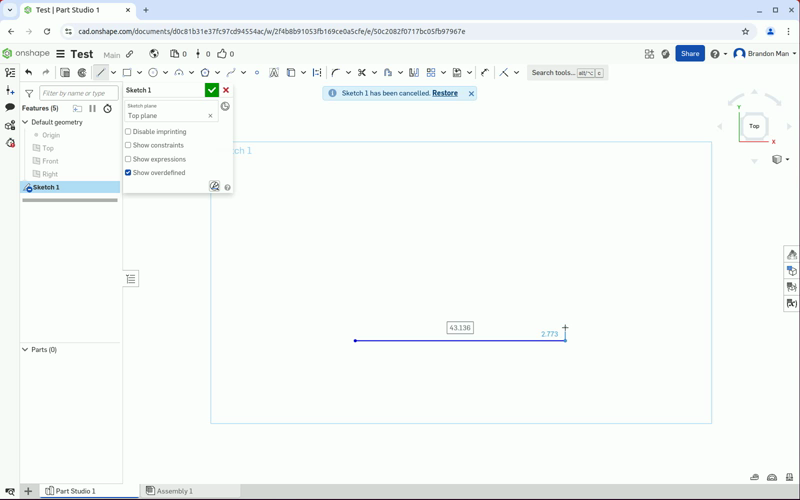
click(565, 327)
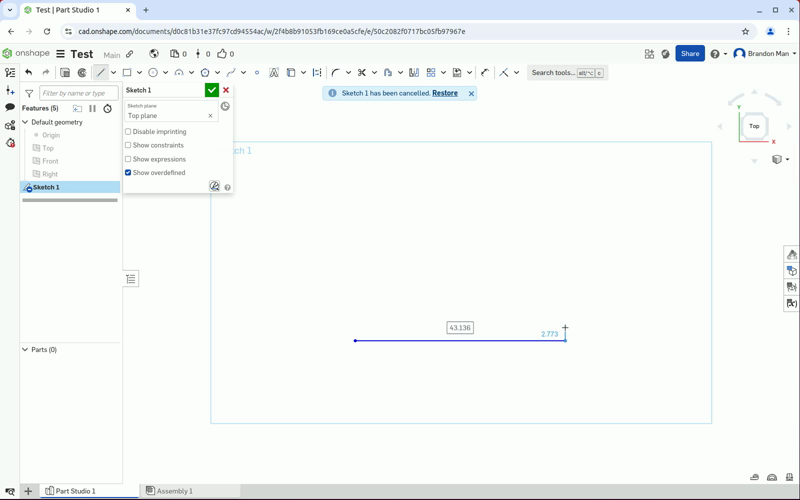
key_up(shift)
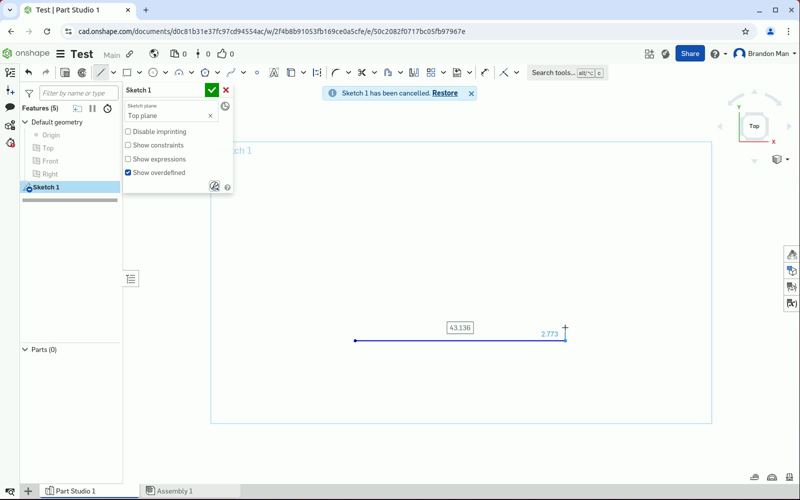
key_down(shift)
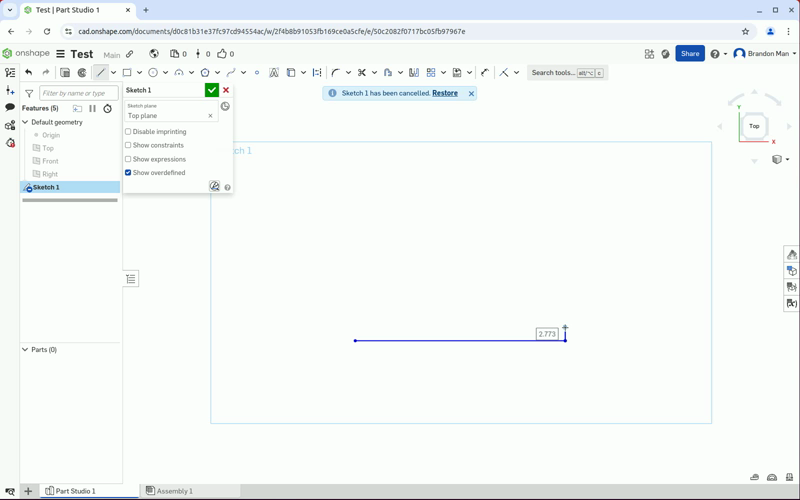
mouse_move(355, 327)
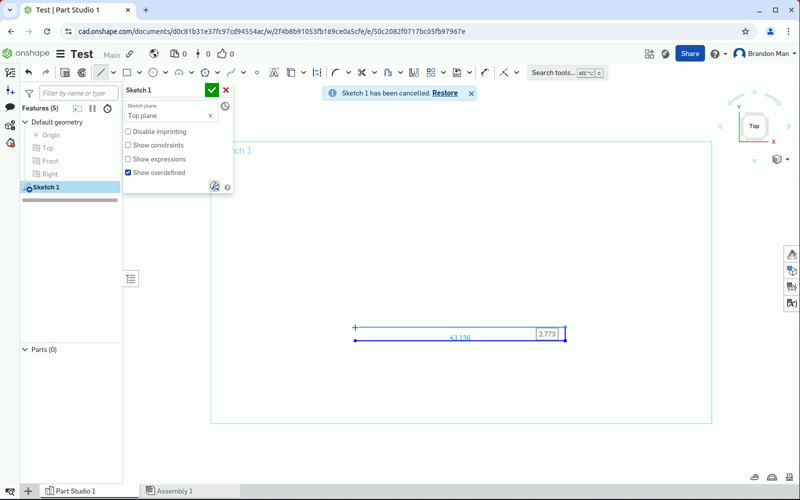
click(355, 327)
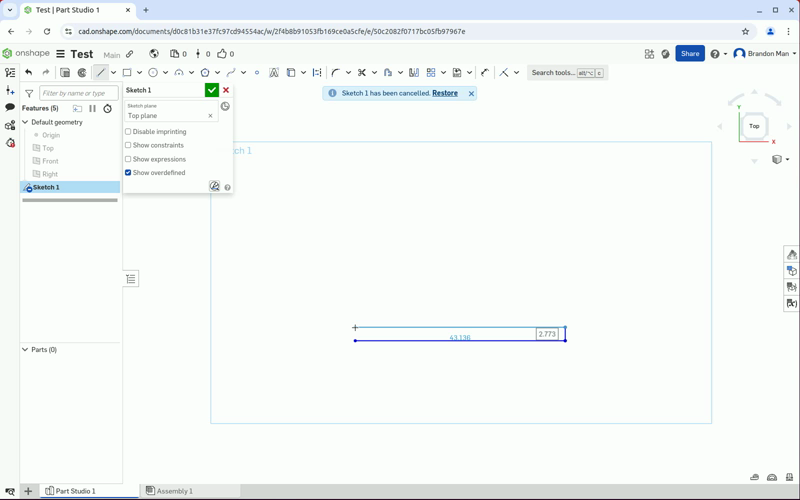
key_up(shift)
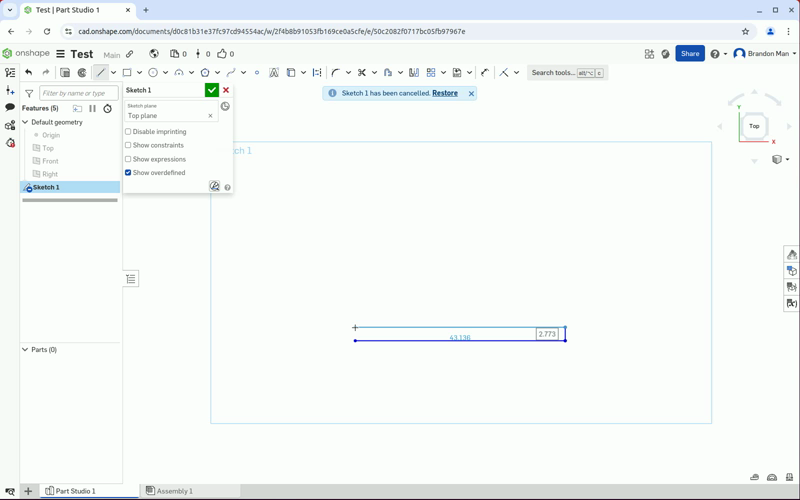
mouse_move(385, 327)
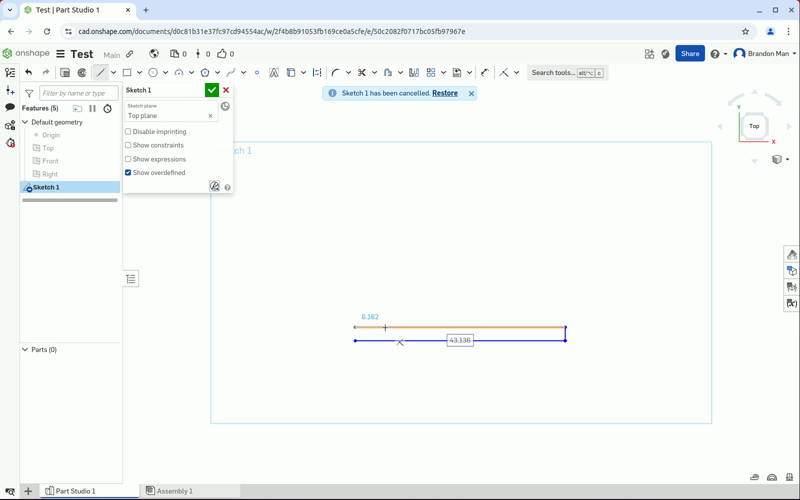
key_down(shift)
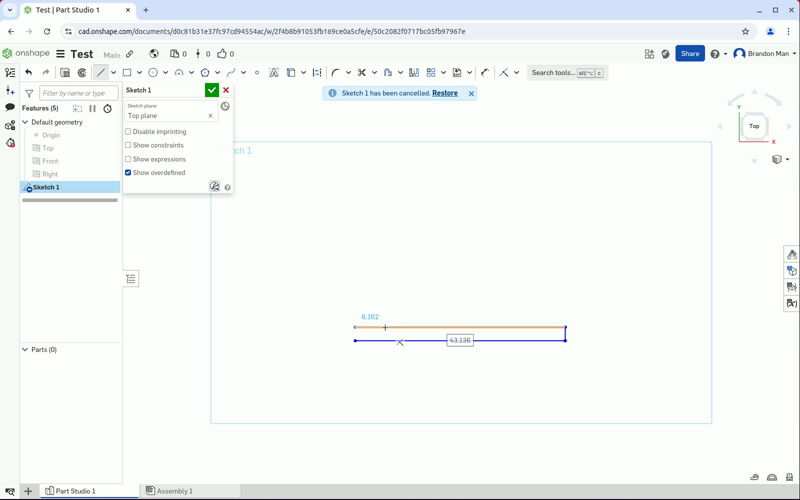
mouse_move(355, 340)
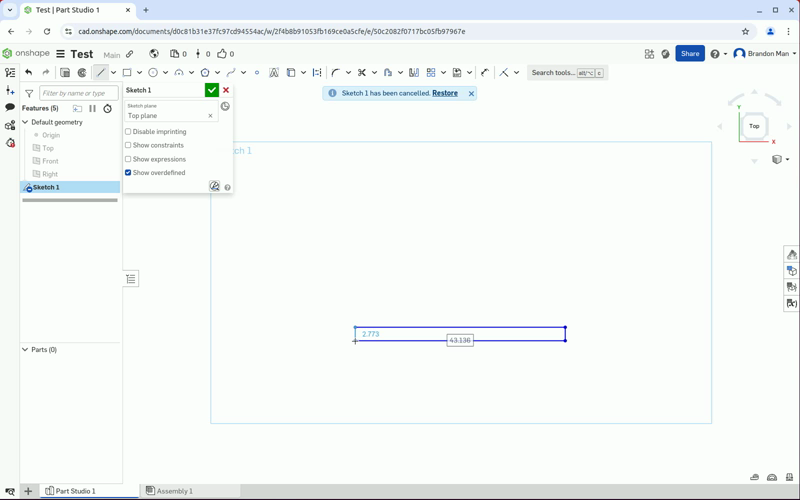
key_up(shift)
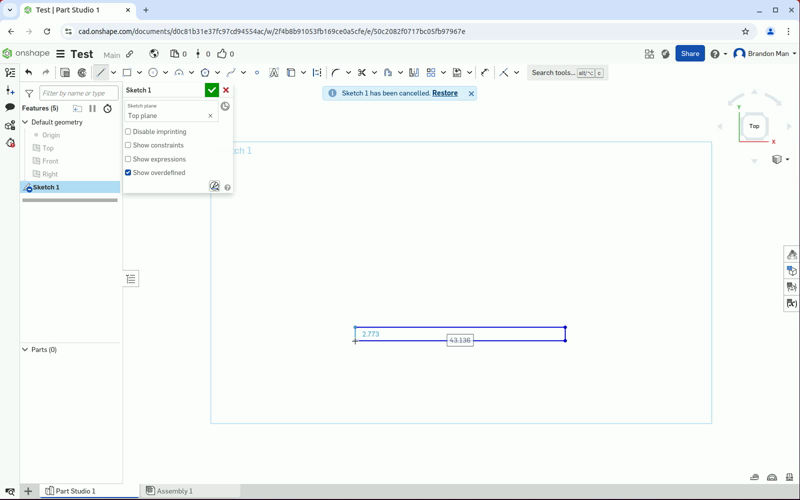
click(355, 340)
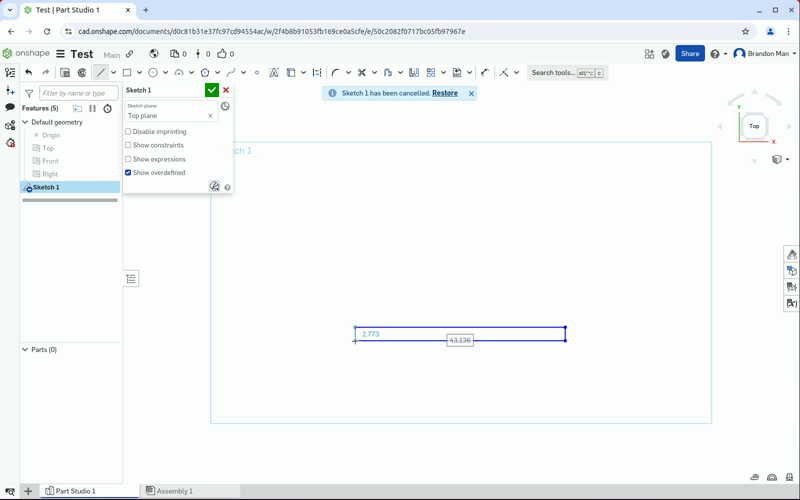
key(esc)
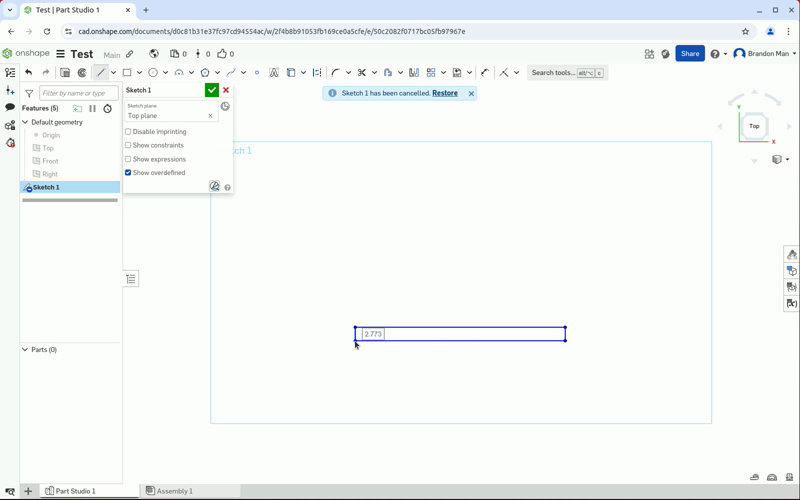
mouse_move(384, 335)
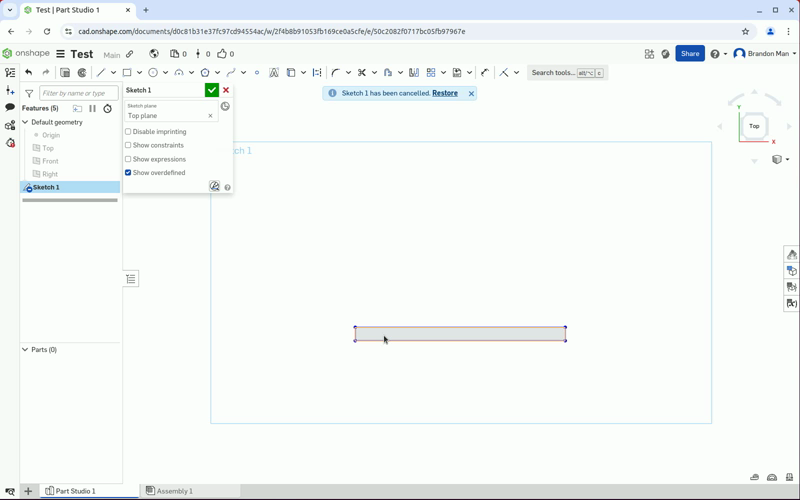
click(384, 335)
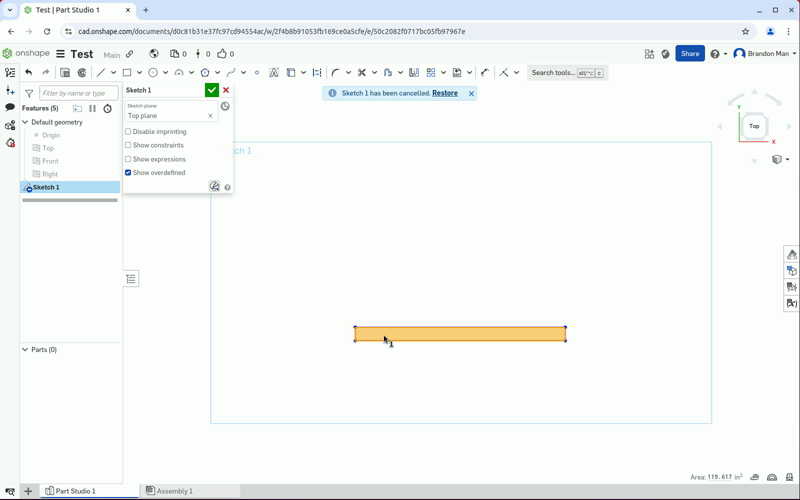
mouse_move(73, 352)
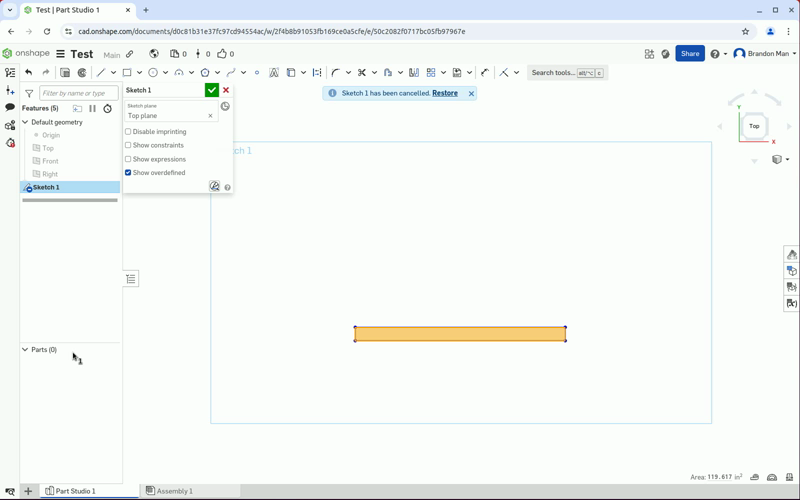
key(shift+y)
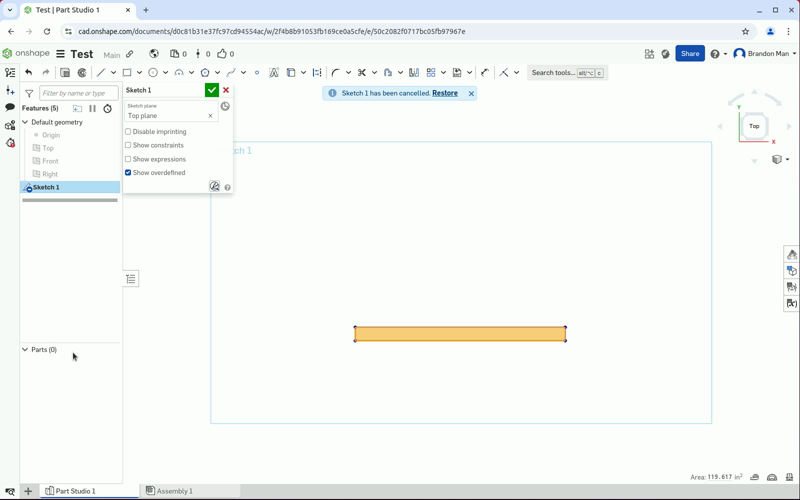
key(shift+e)
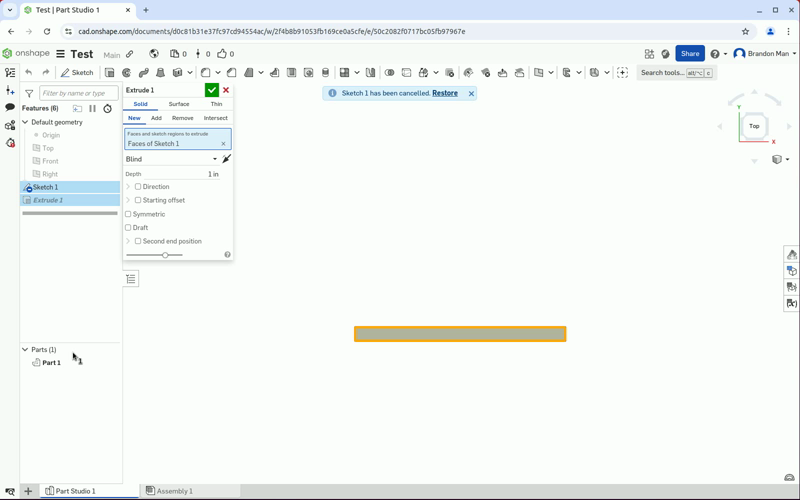
mouse_move(143, 106)
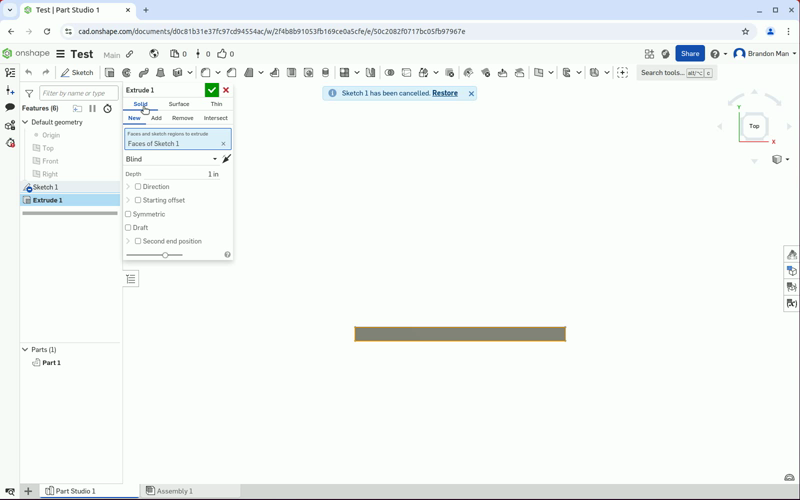
click(143, 106)
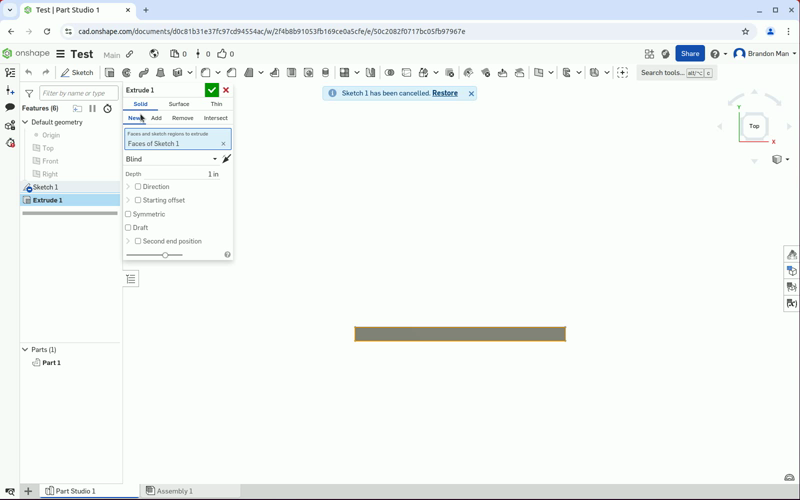
mouse_move(137, 120)
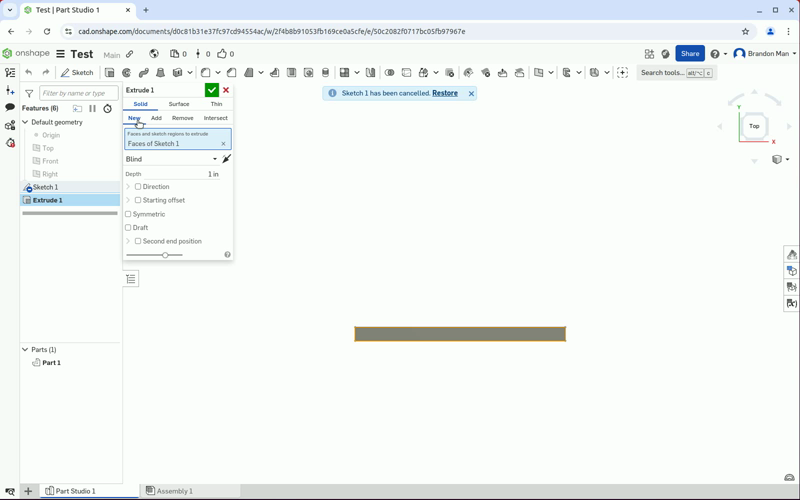
click(137, 120)
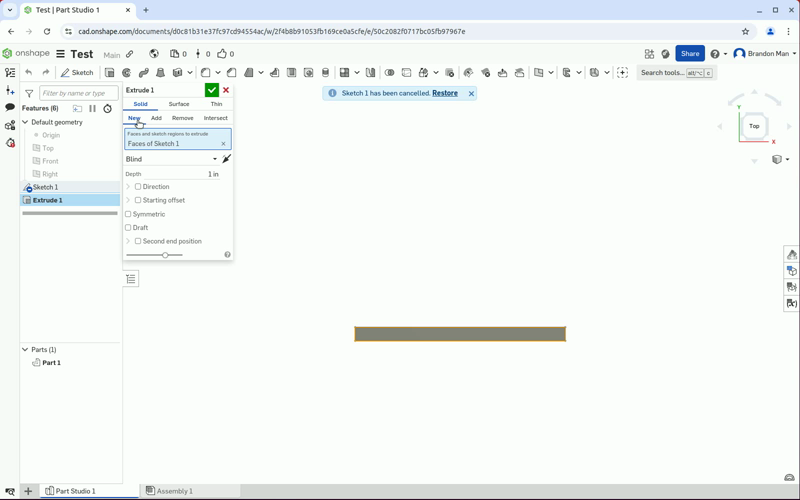
key(tab, 4)
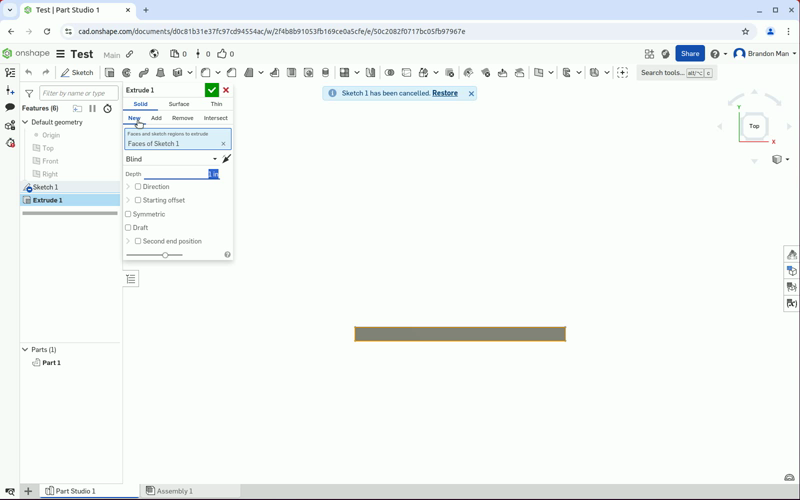
text(23.108)
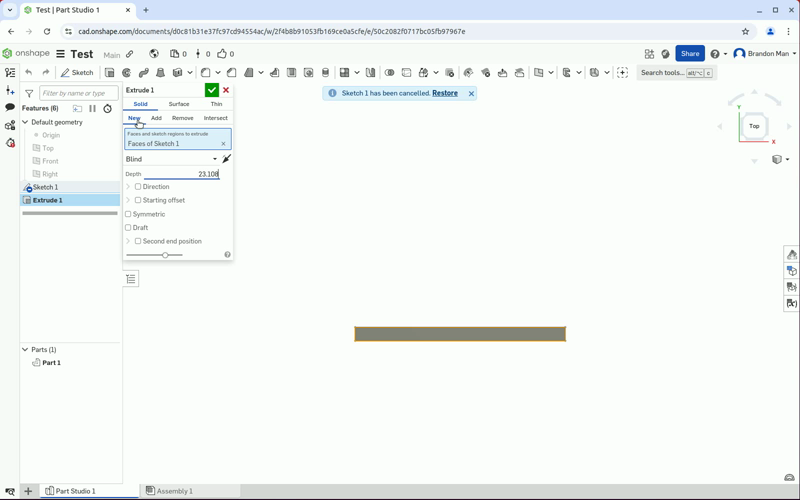
key(enter)
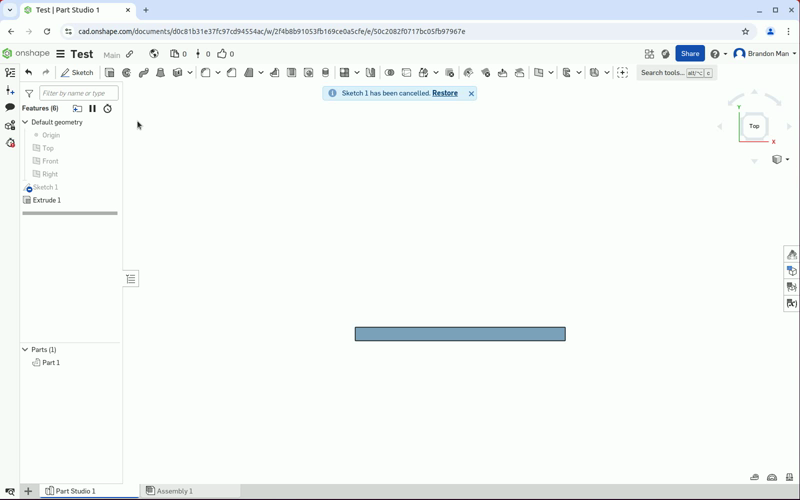
key(shift+h)
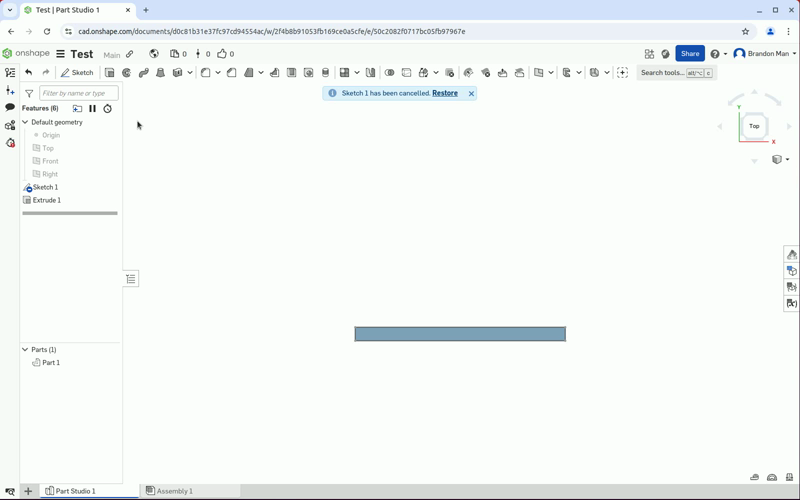
key(shift+h)
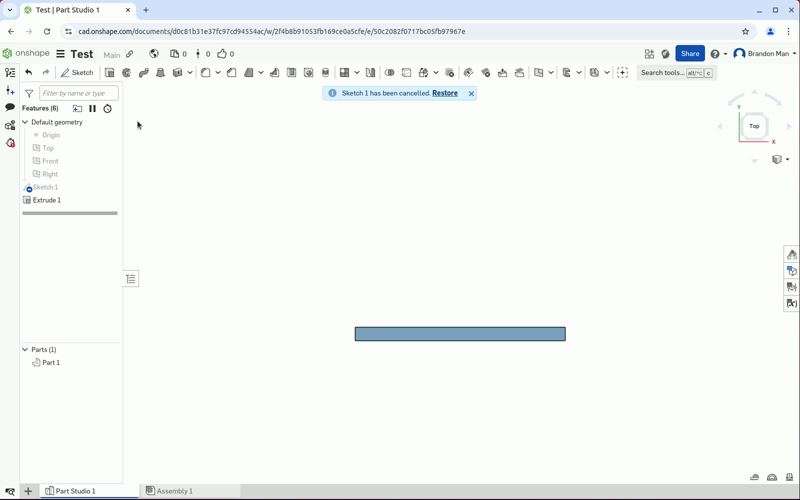
mouse_move(73, 189)
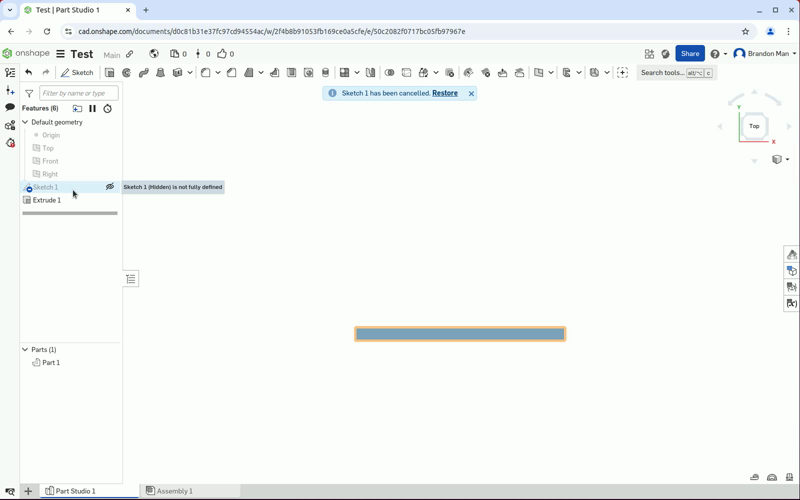
click(73, 189)
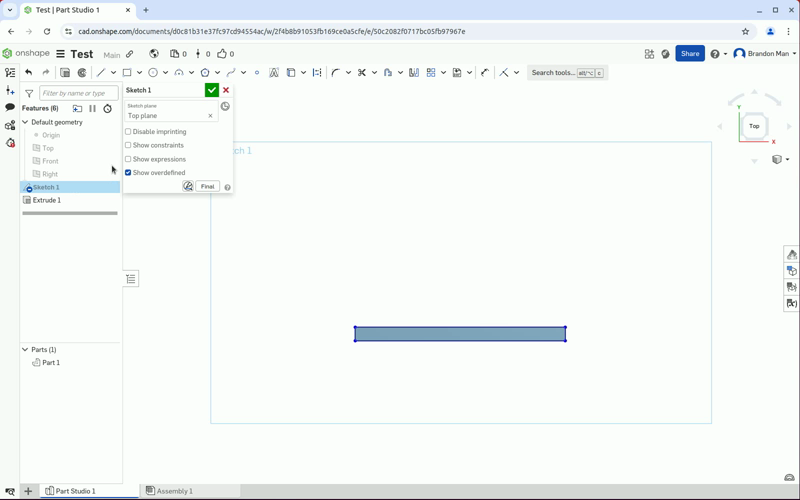
mouse_move(229, 92)
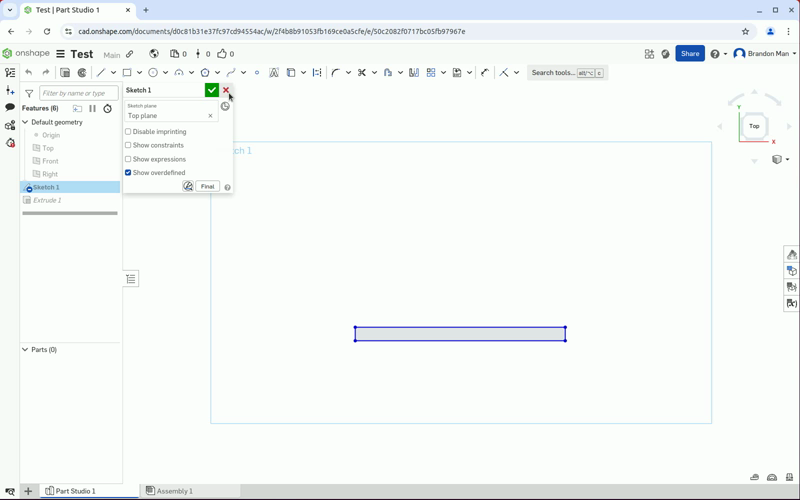
click(229, 92)
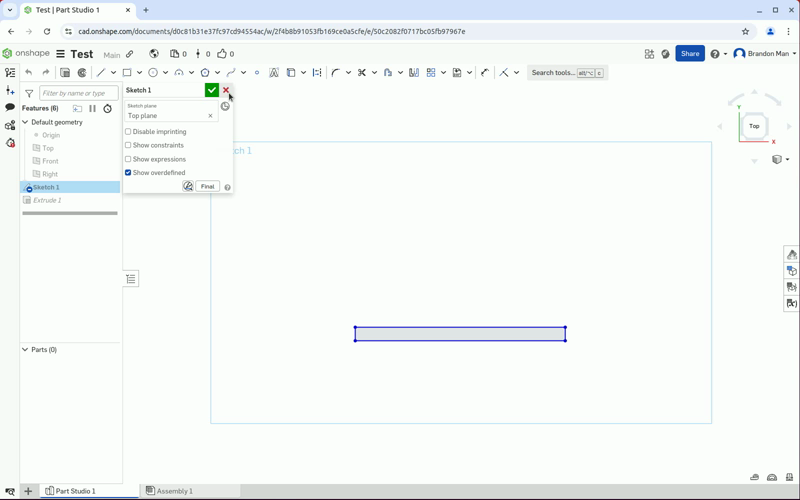
key(shift+s)
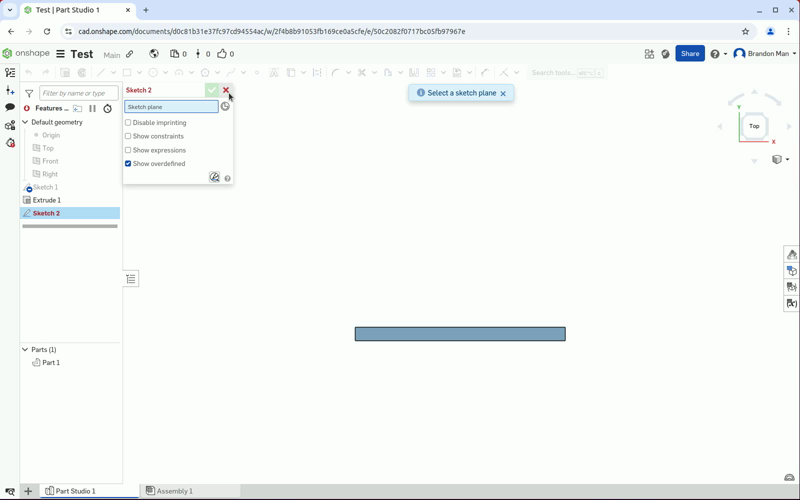
mouse_move(73, 150)
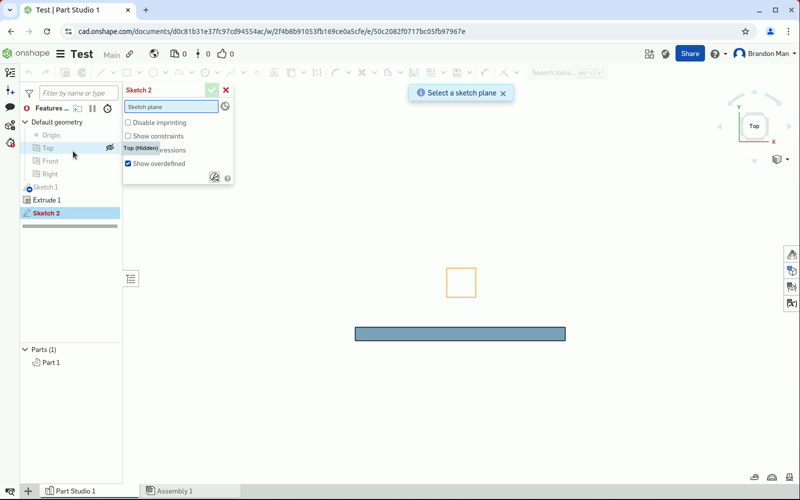
click(73, 150)
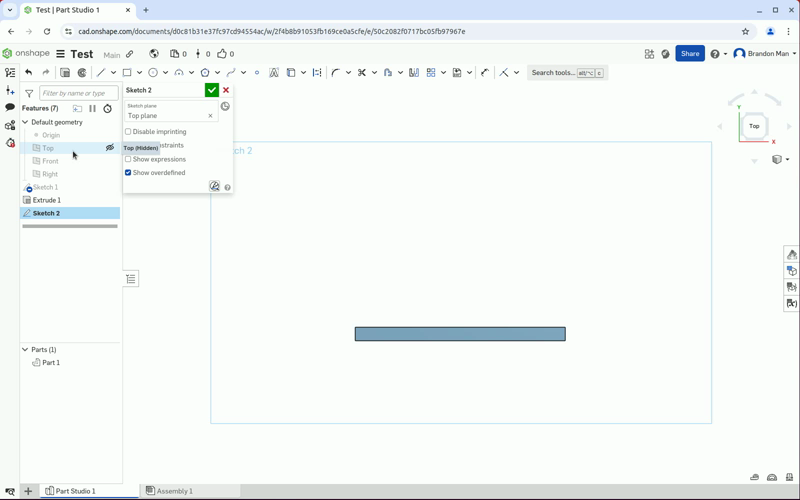
mouse_move(73, 352)
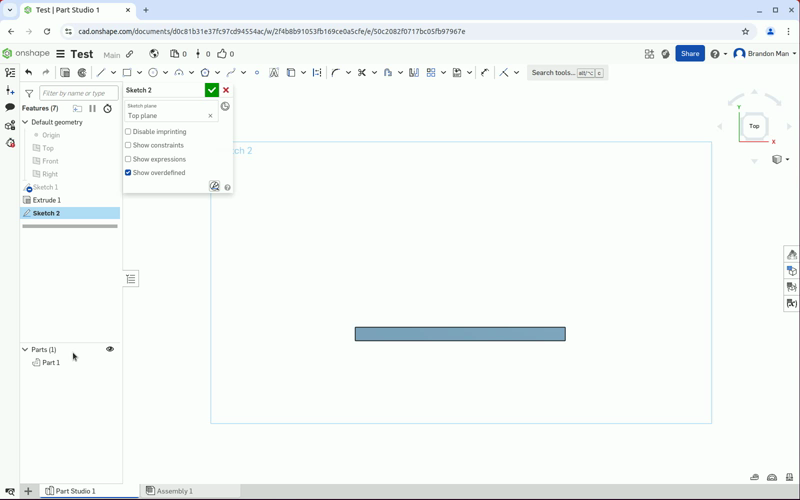
key(y)
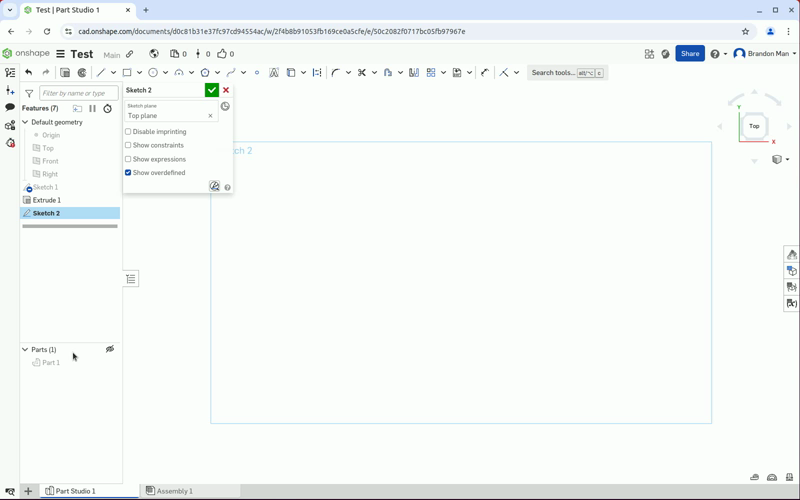
key(l)
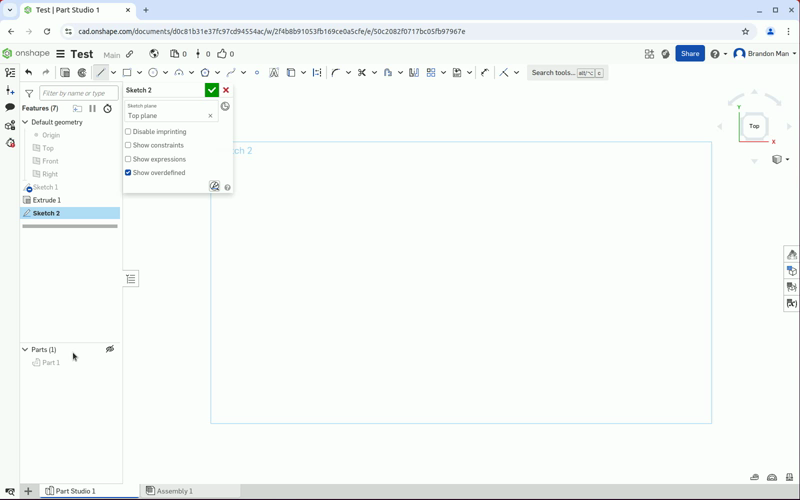
key_down(shift)
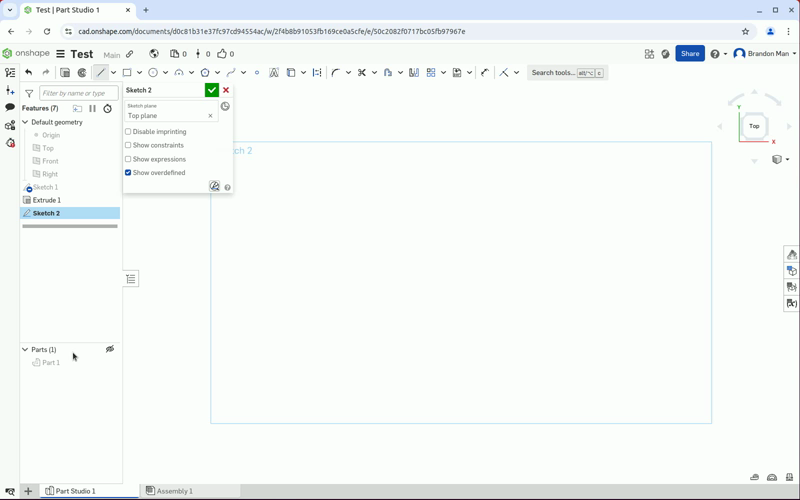
mouse_move(355, 239)
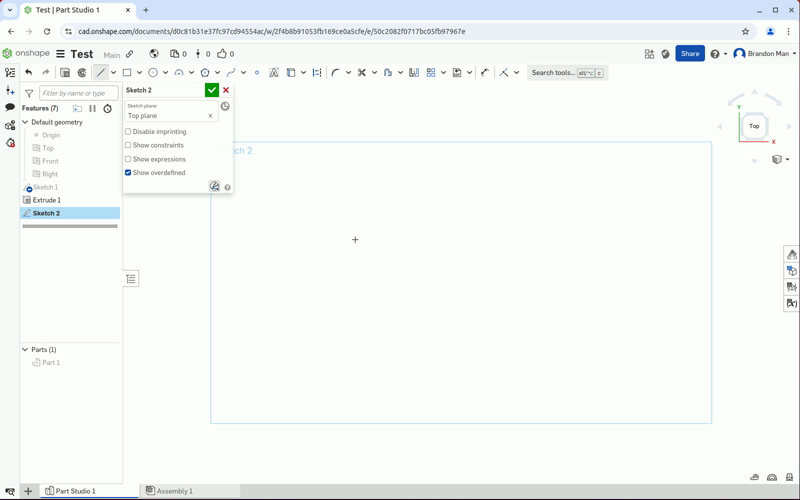
click(355, 239)
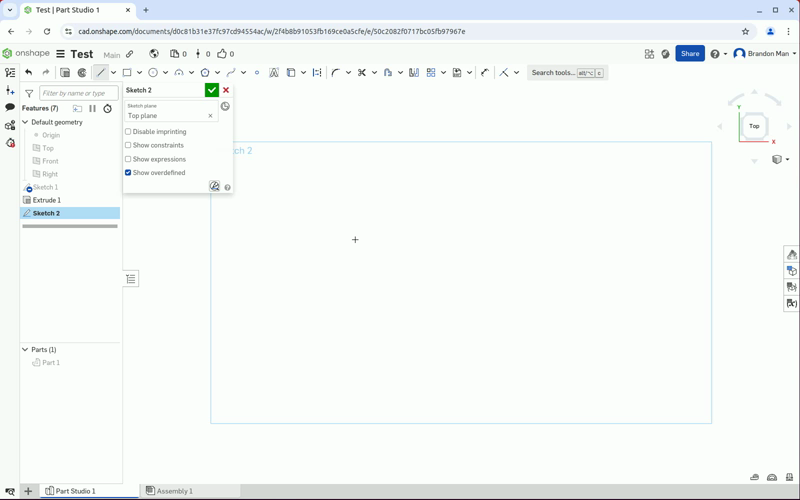
key_up(shift)
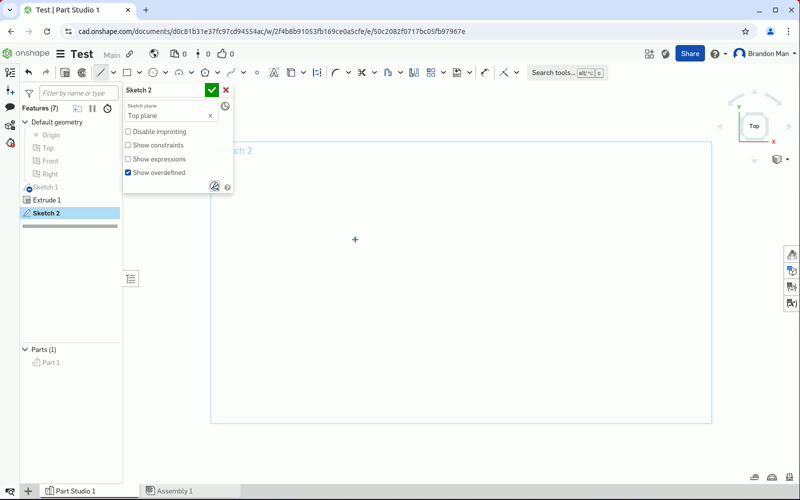
key_down(shift)
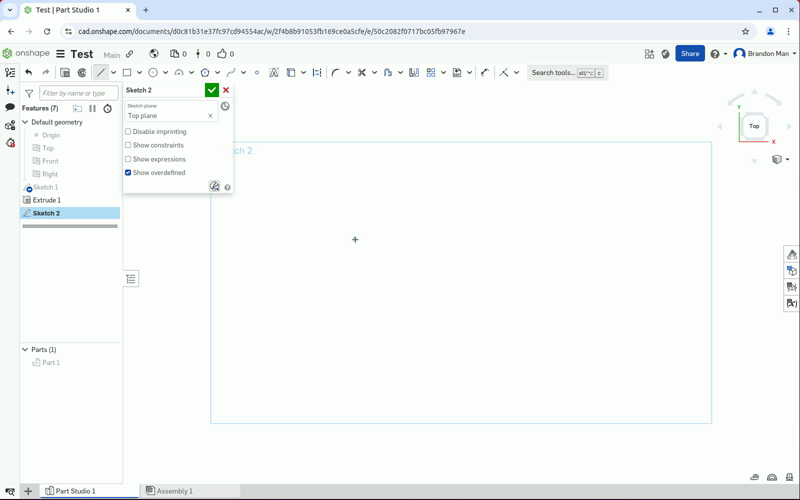
mouse_move(565, 239)
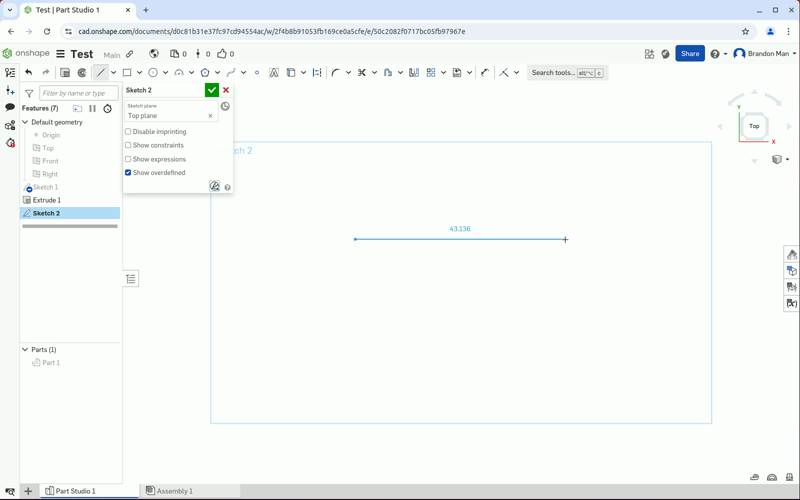
click(565, 239)
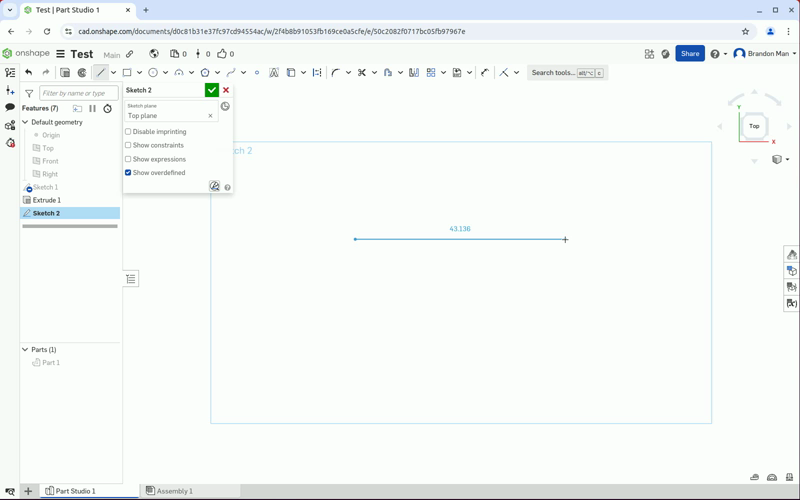
key_up(shift)
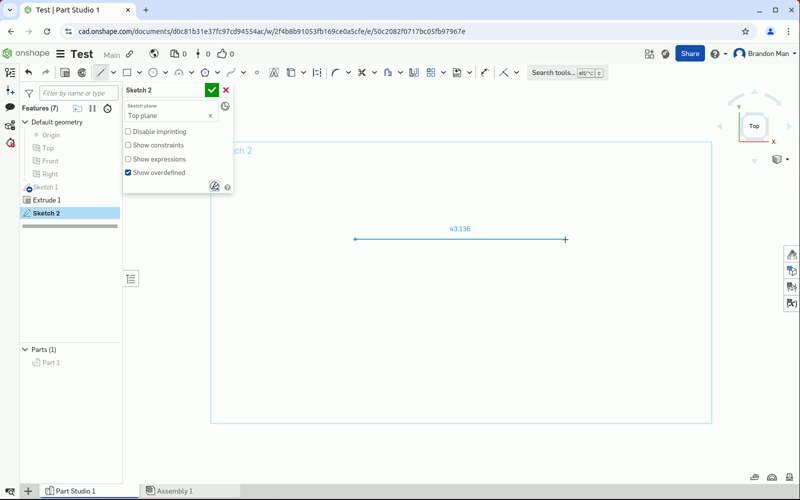
key_down(shift)
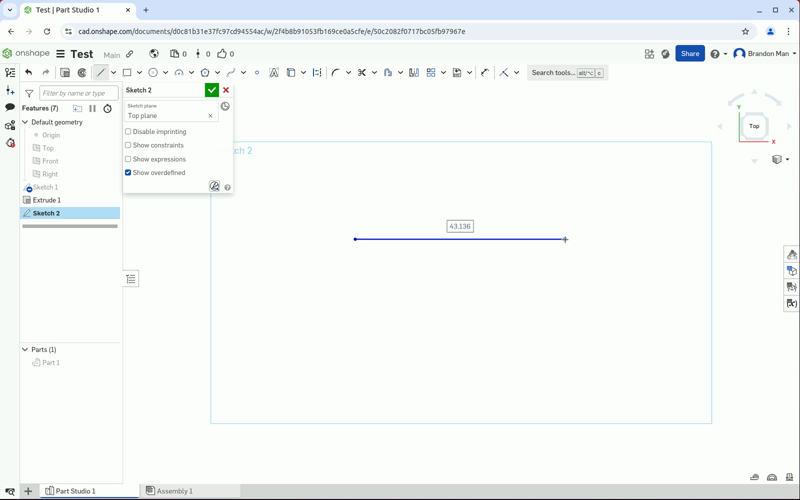
mouse_move(589, 239)
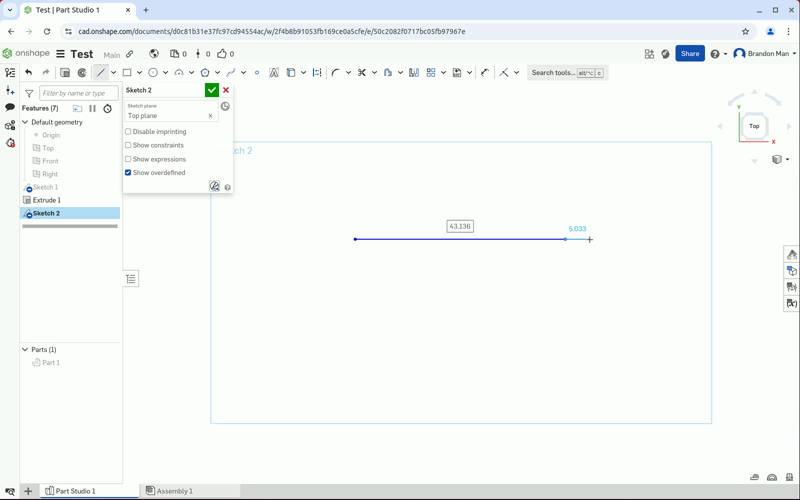
mouse_move(565, 226)
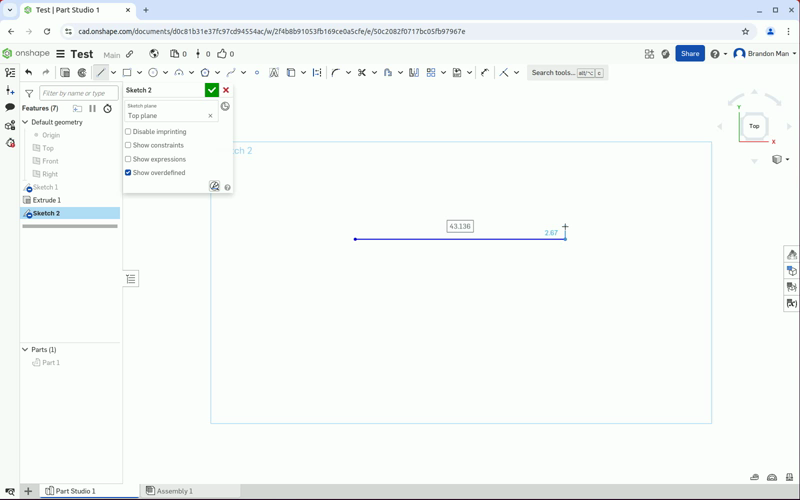
click(565, 226)
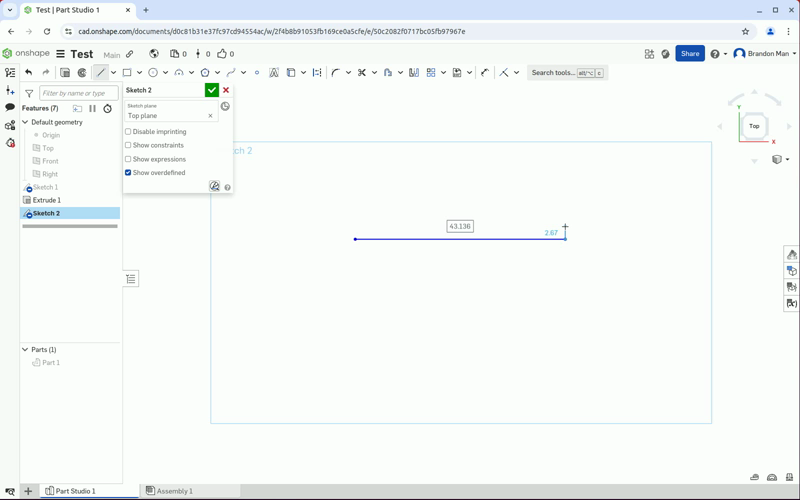
key_up(shift)
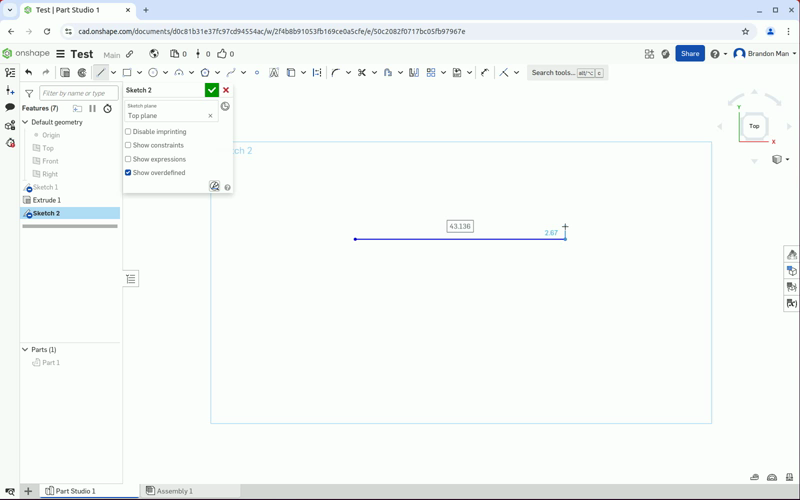
key_down(shift)
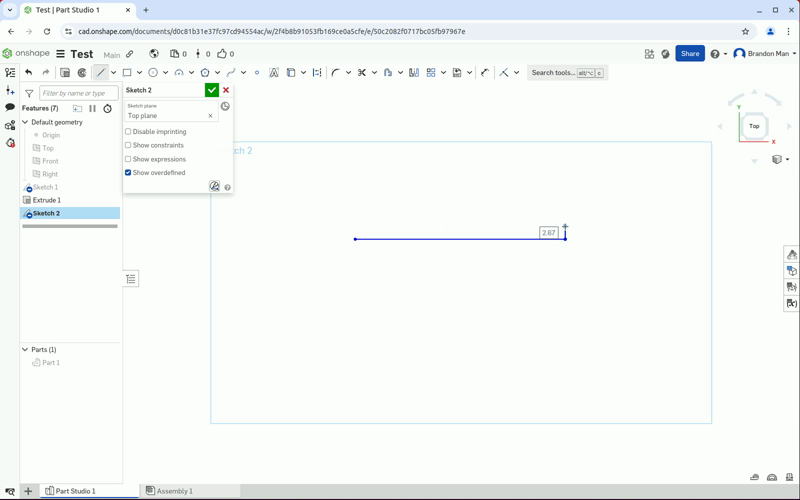
mouse_move(355, 226)
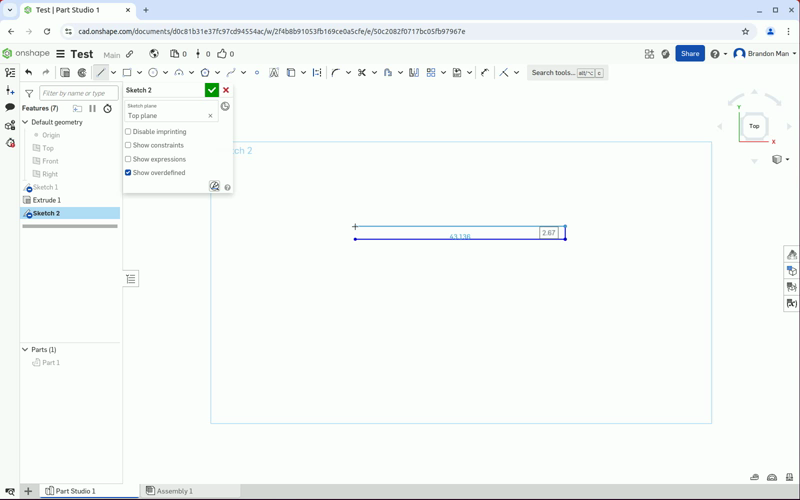
click(355, 226)
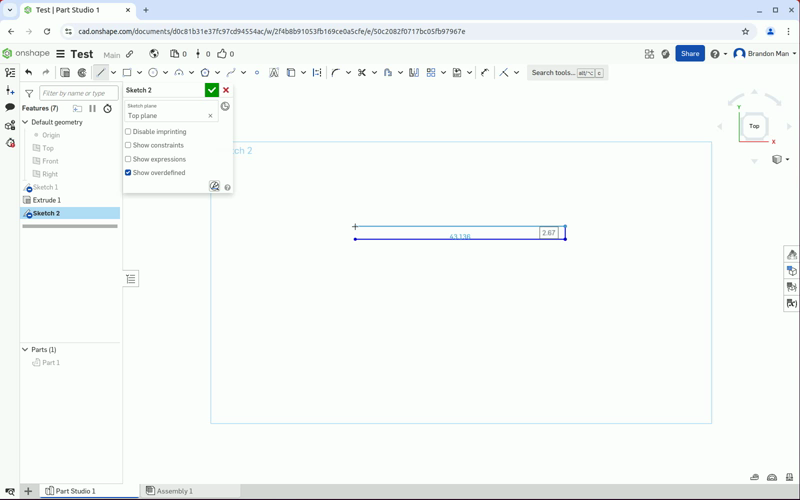
key_up(shift)
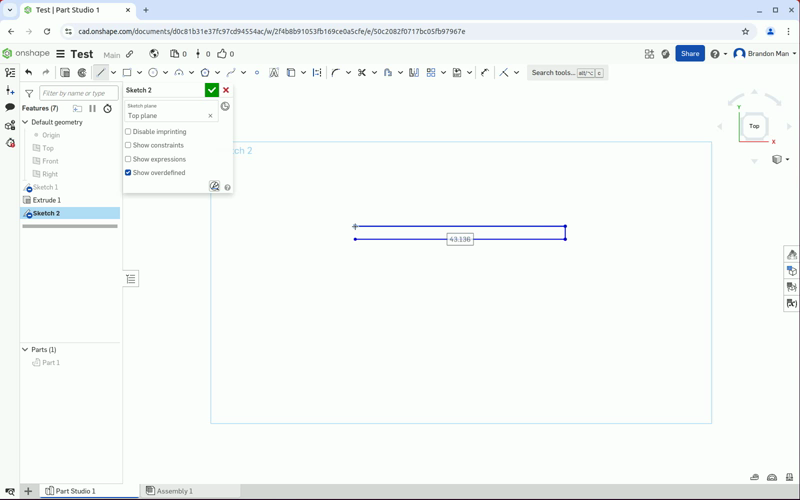
mouse_move(385, 226)
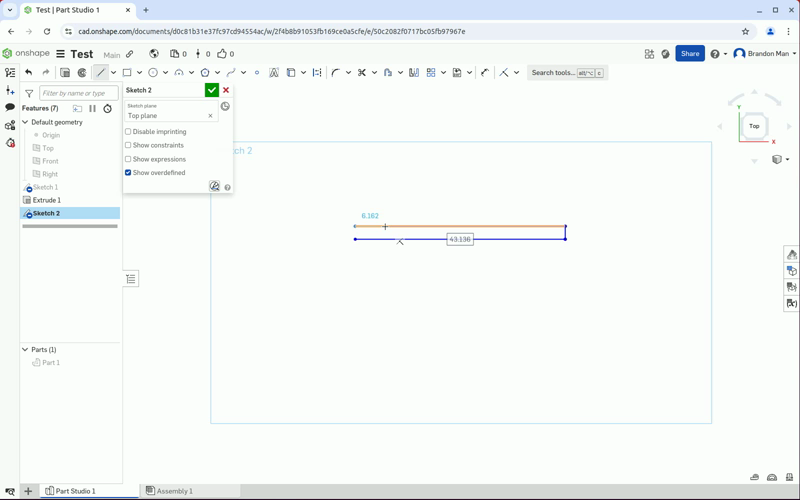
key_down(shift)
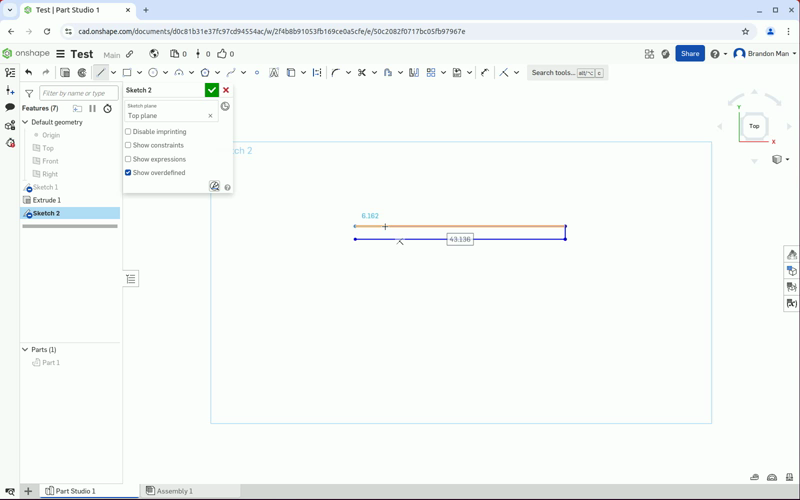
mouse_move(355, 239)
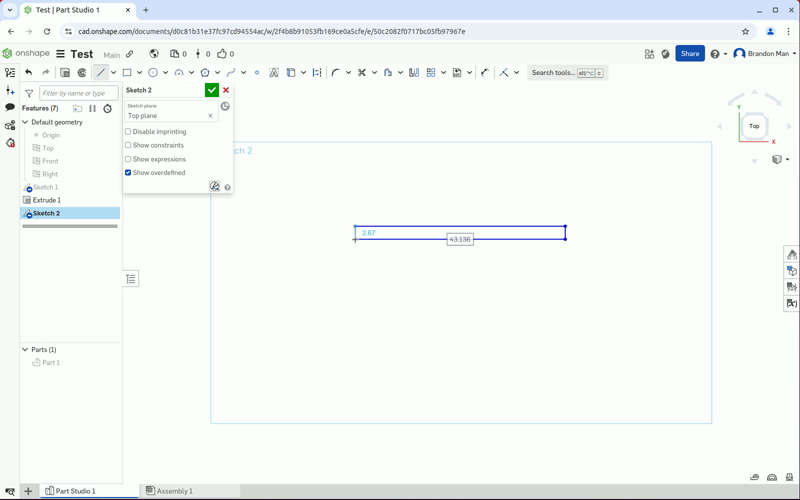
key_up(shift)
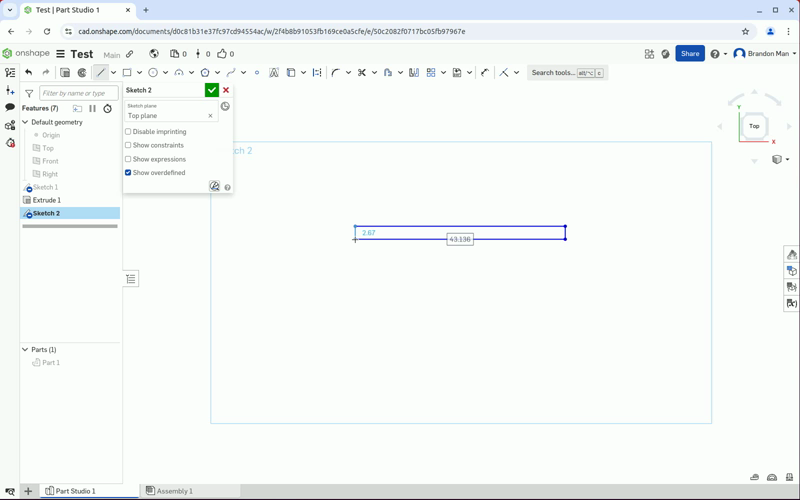
click(355, 239)
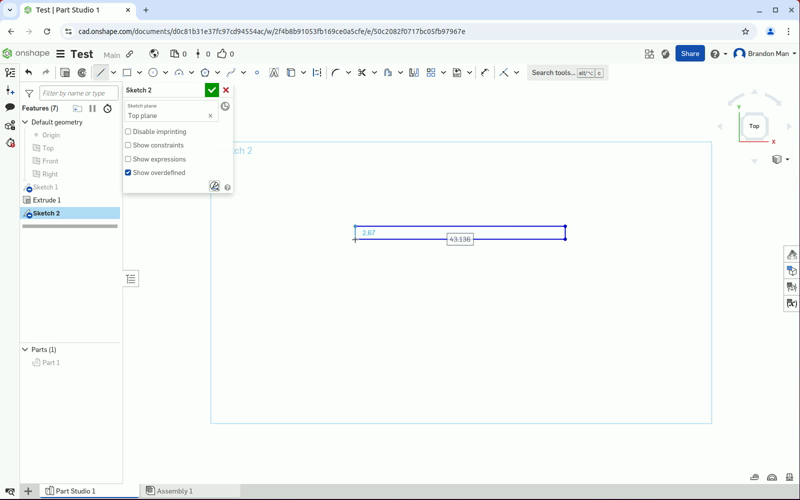
key(esc)
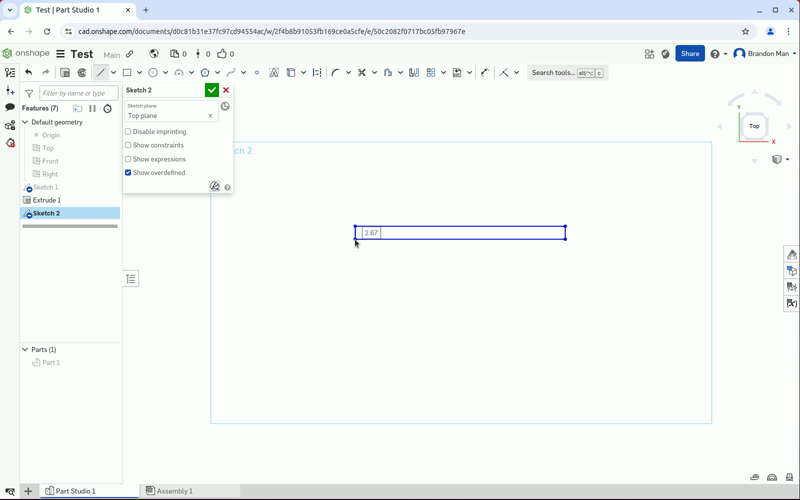
mouse_move(512, 232)
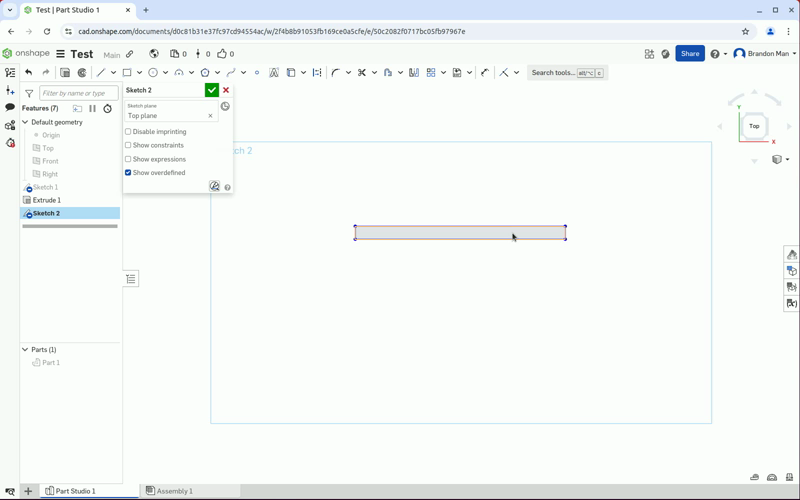
click(512, 232)
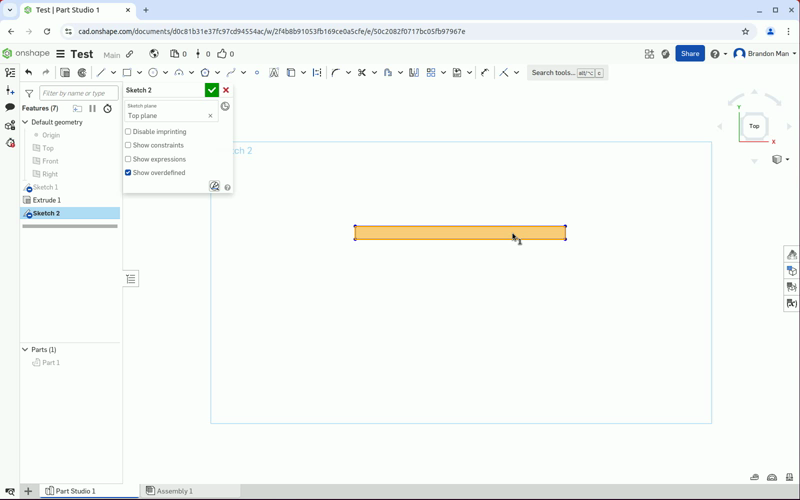
mouse_move(73, 352)
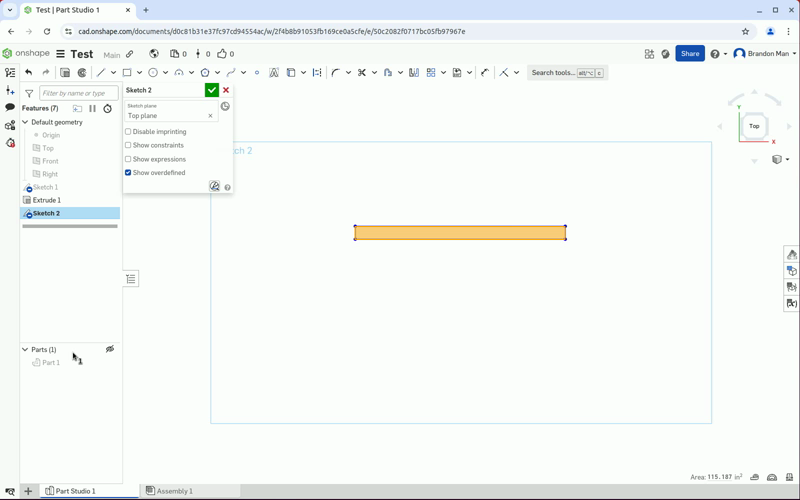
key(shift+y)
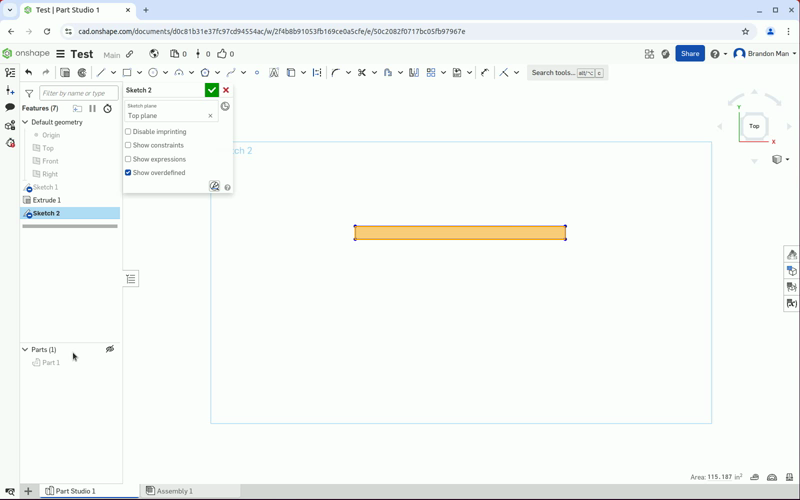
key(shift+e)
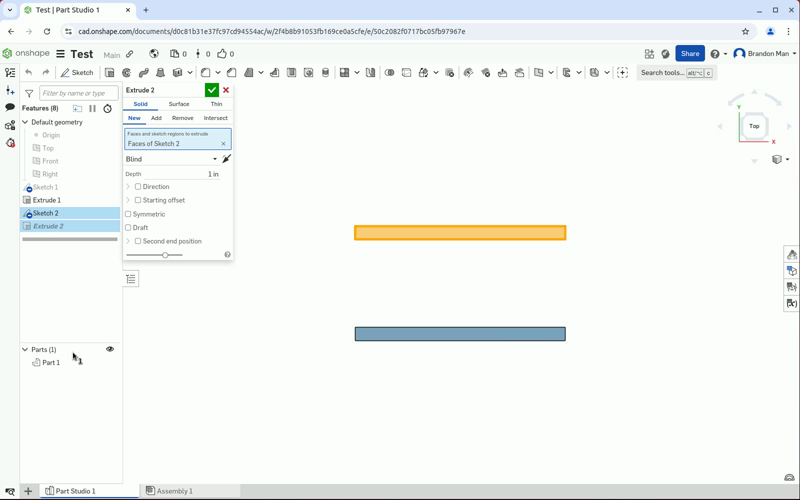
mouse_move(143, 106)
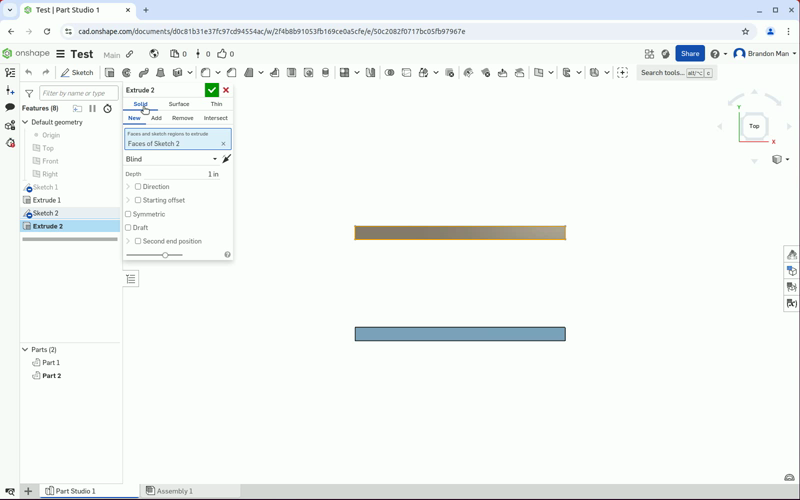
click(143, 106)
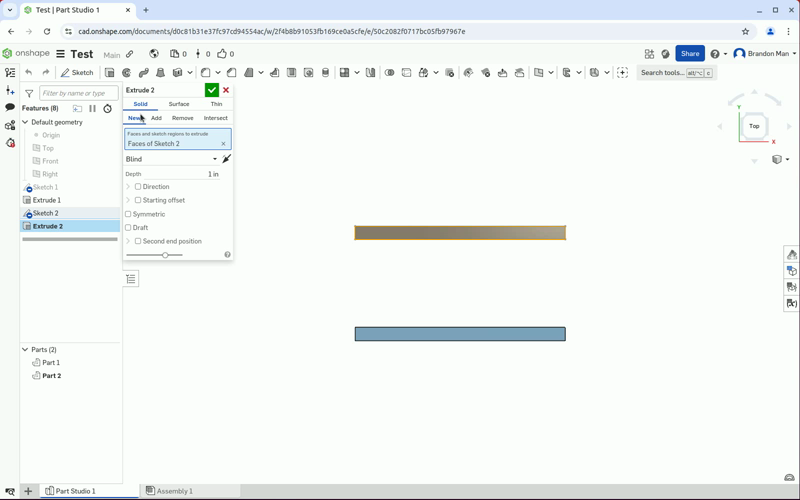
mouse_move(137, 120)
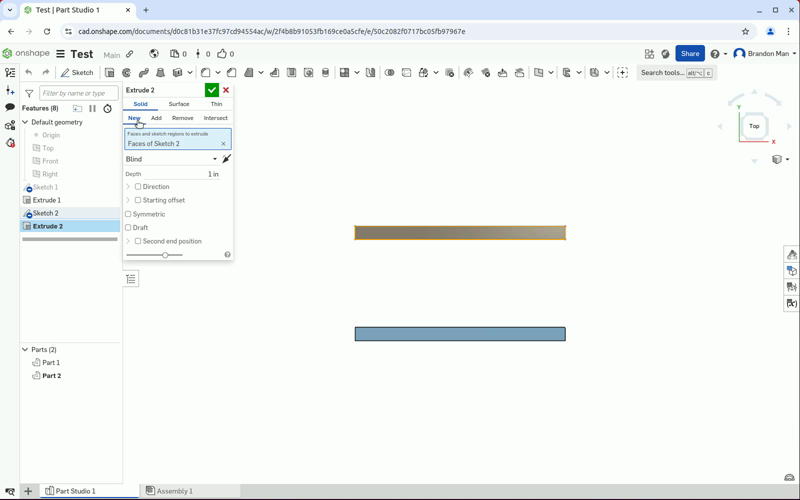
click(137, 120)
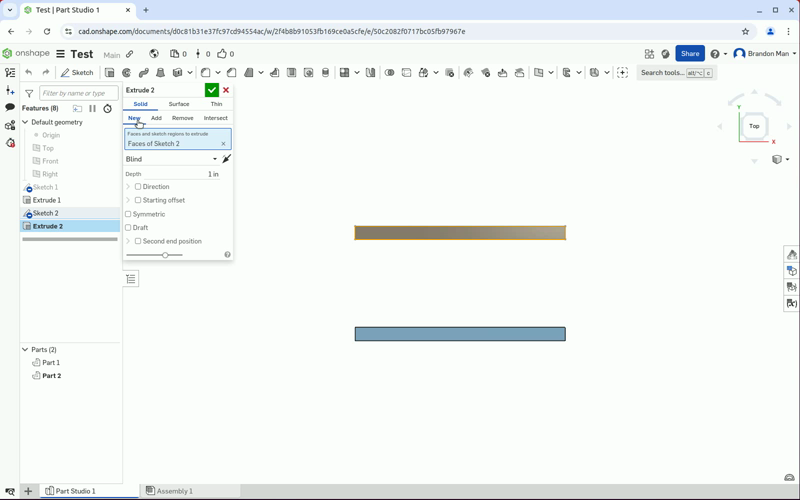
key(tab, 4)
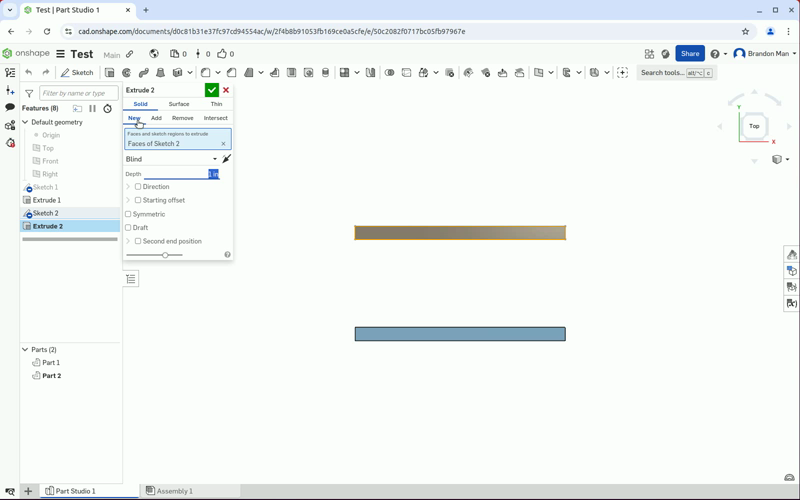
text(23.108)
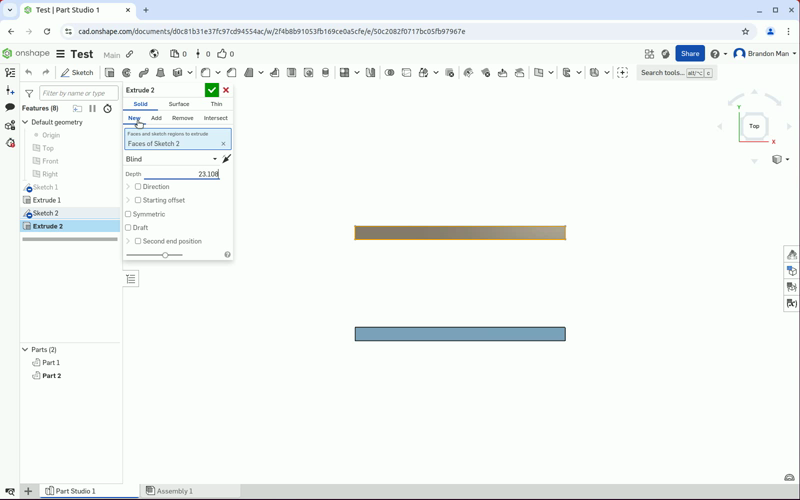
key(enter)
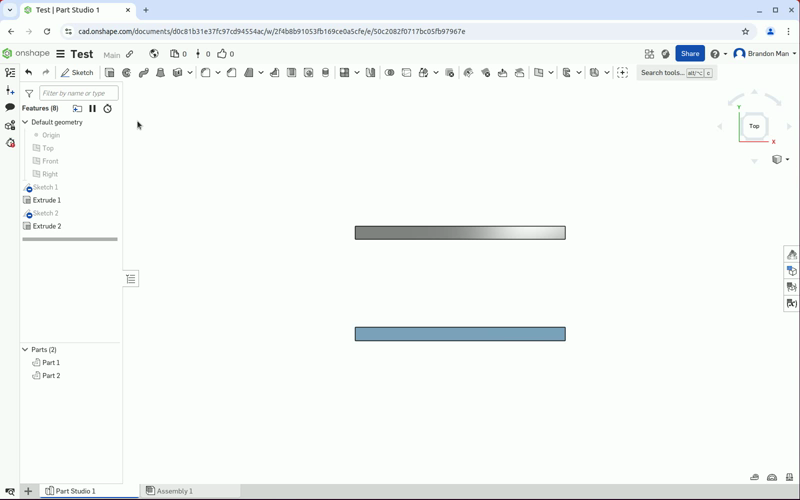
key(shift+h)
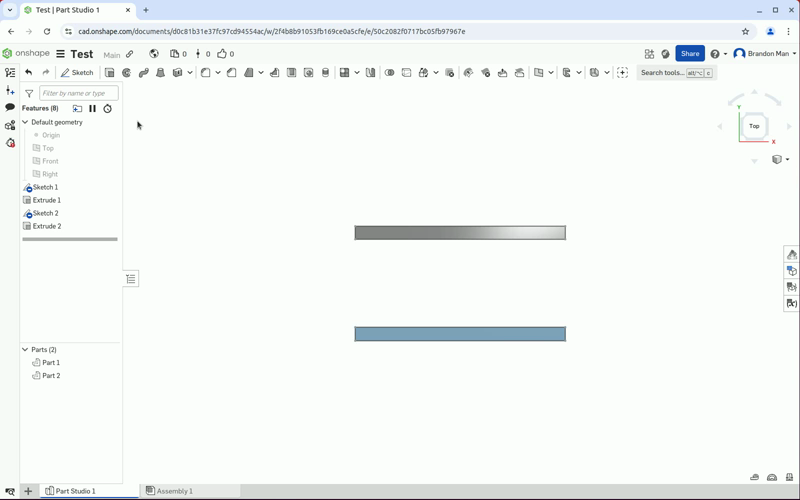
key(shift+h)
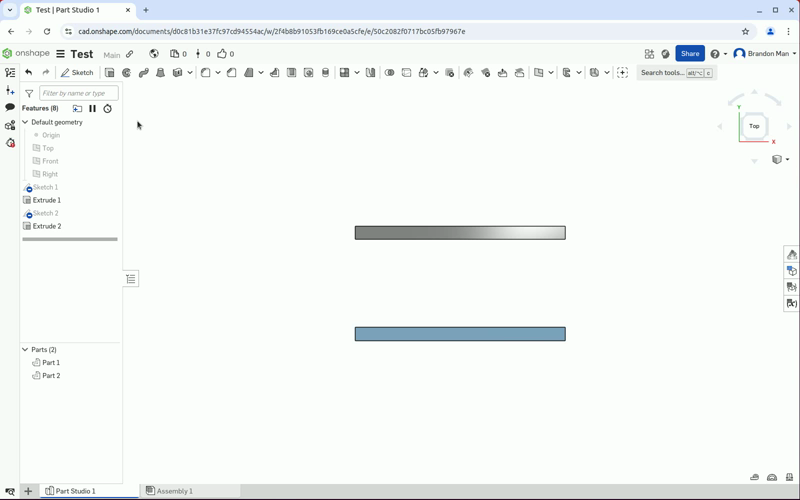
mouse_move(73, 189)
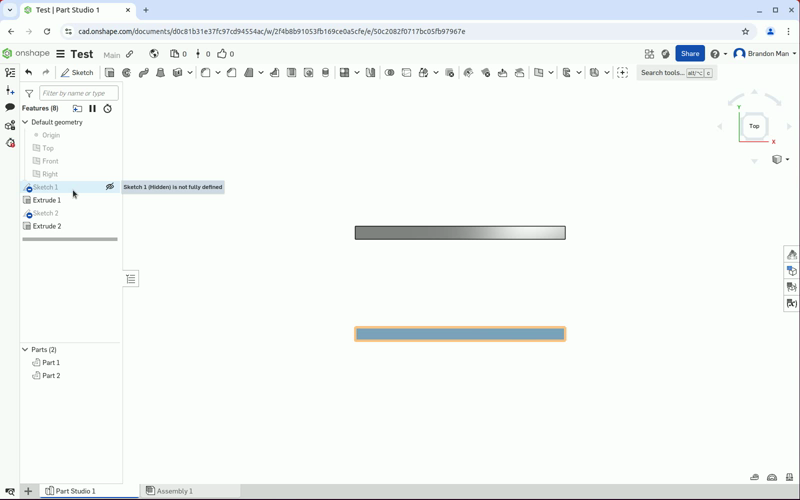
click(73, 189)
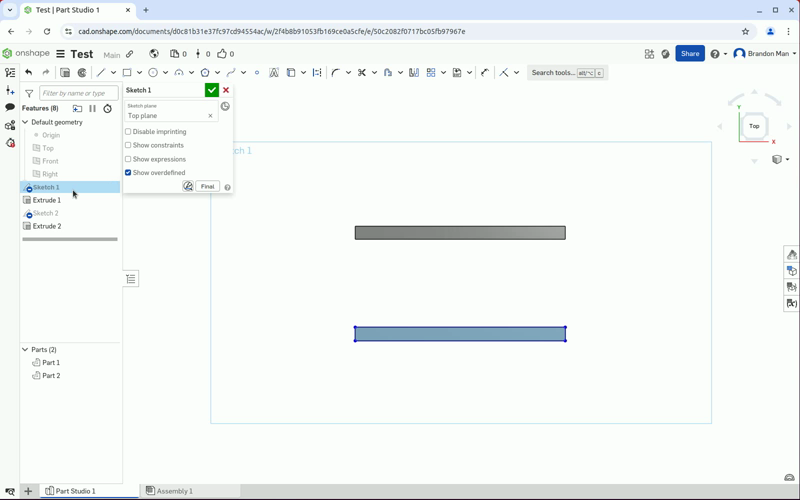
mouse_move(229, 92)
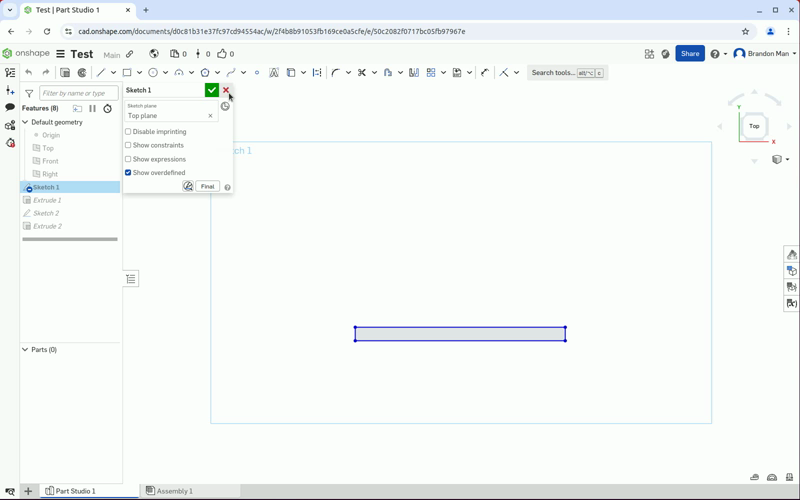
click(229, 92)
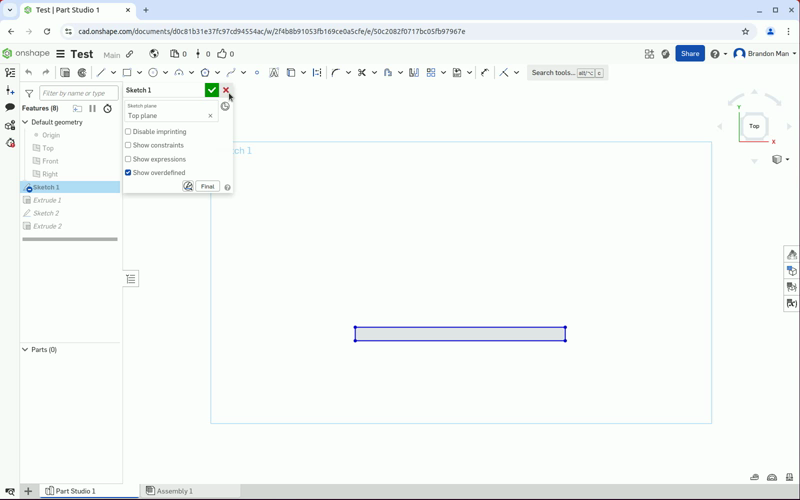
key(shift+s)
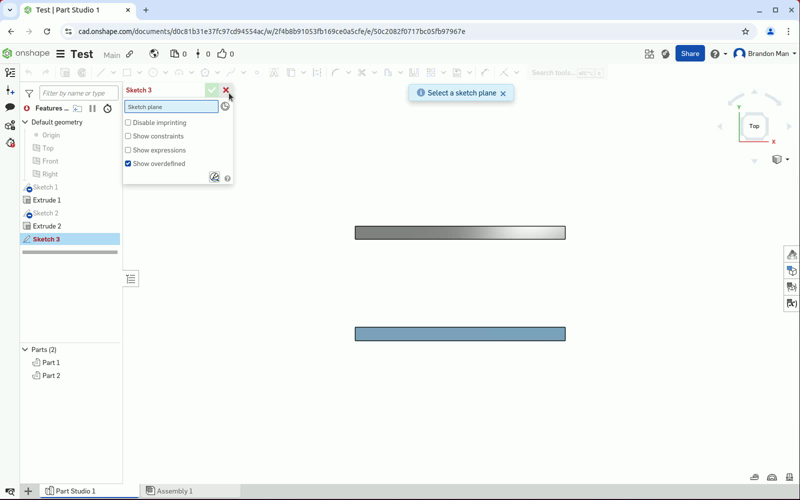
mouse_move(73, 150)
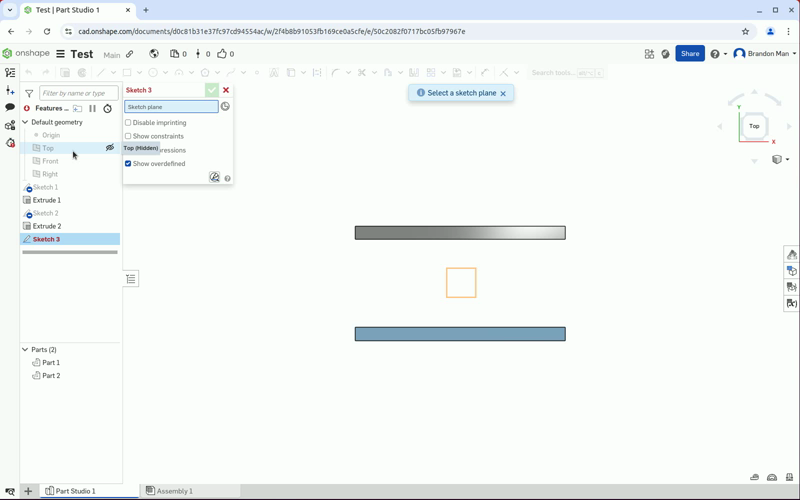
click(73, 150)
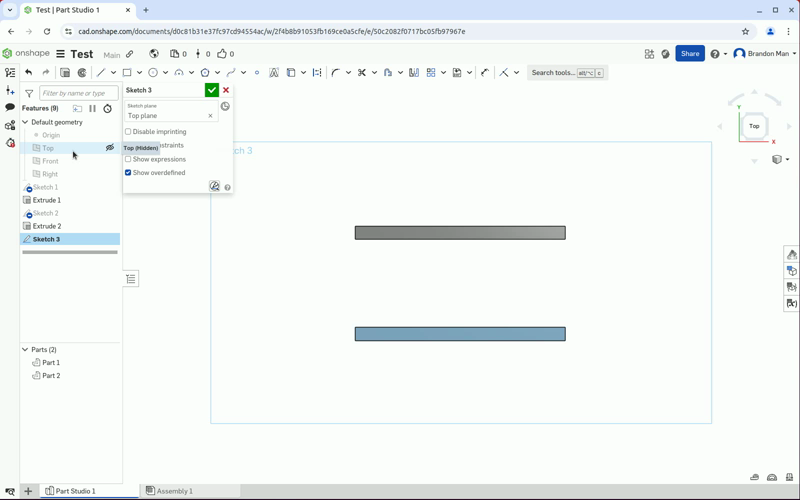
mouse_move(73, 352)
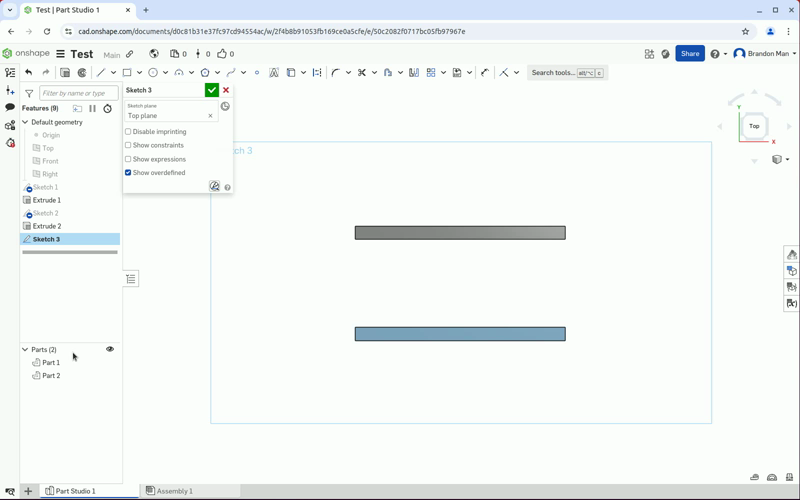
key(y)
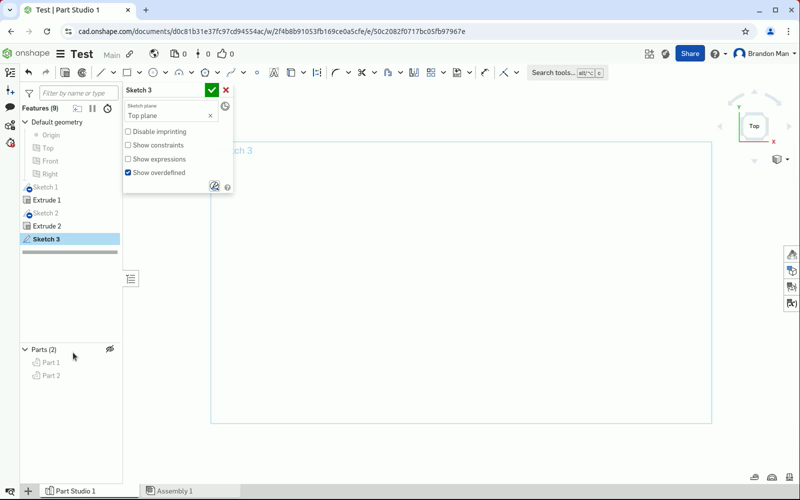
key(l)
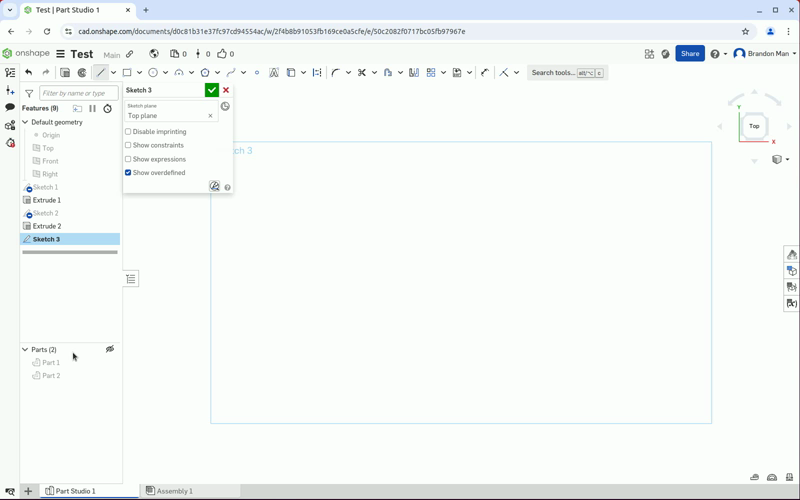
key_down(shift)
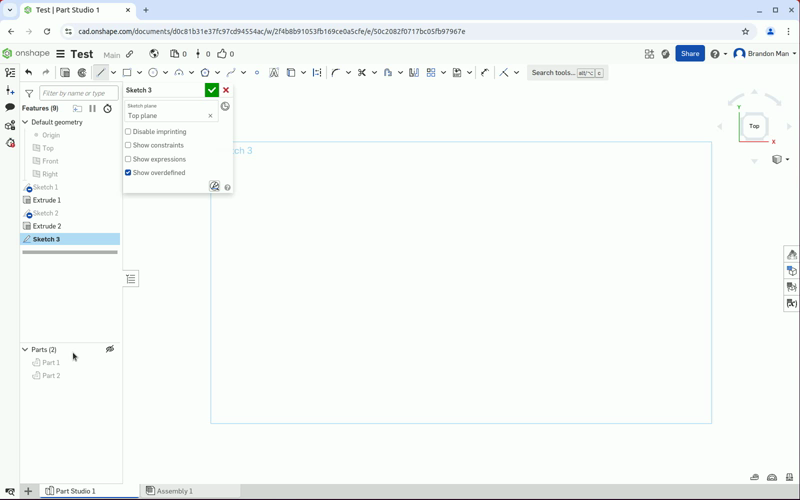
mouse_move(355, 326)
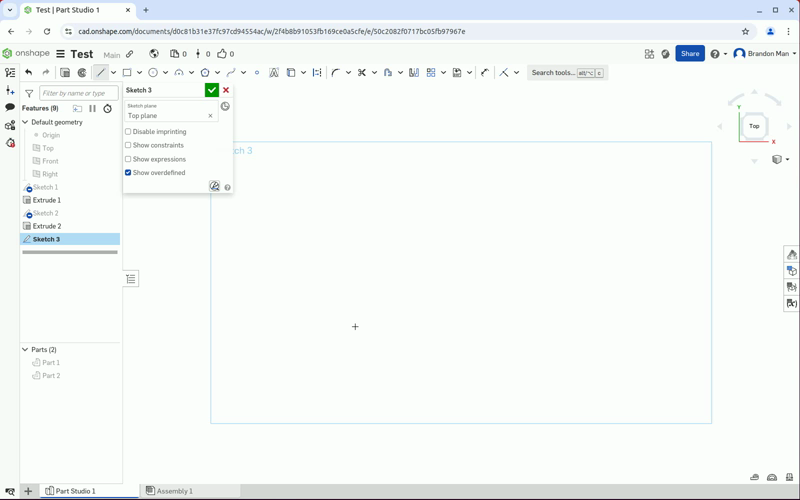
click(355, 326)
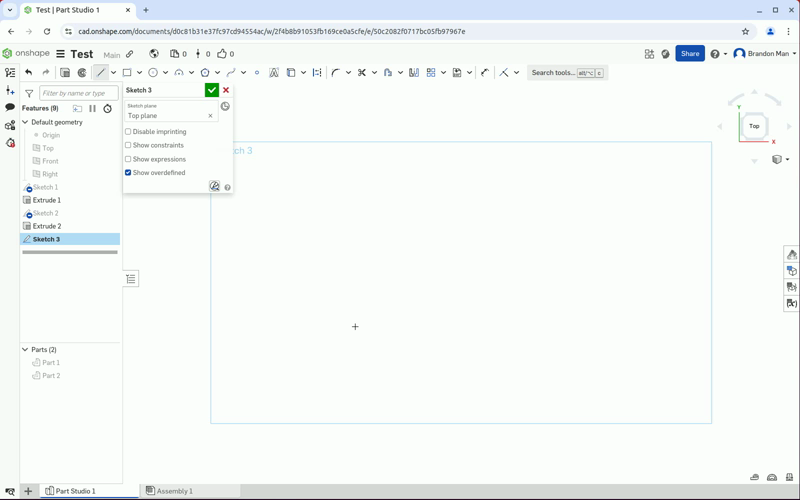
key_up(shift)
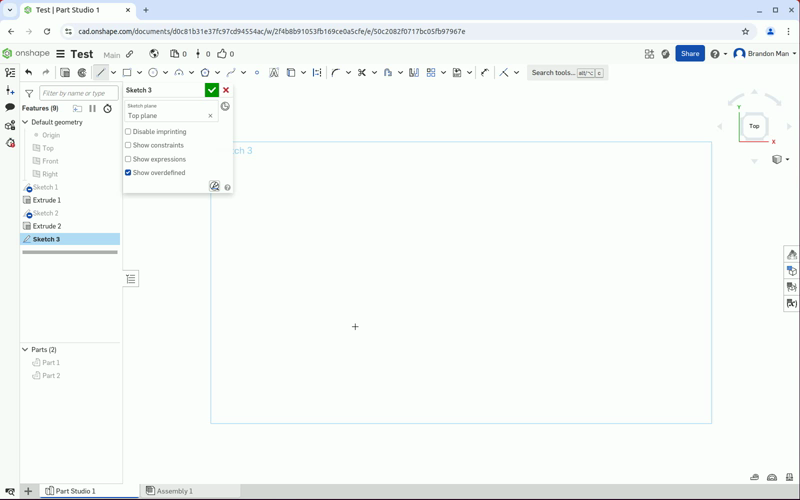
key_down(shift)
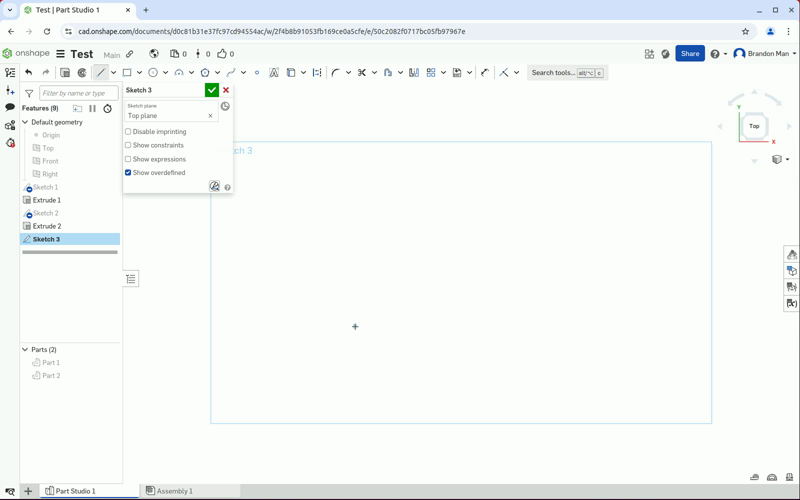
mouse_move(565, 326)
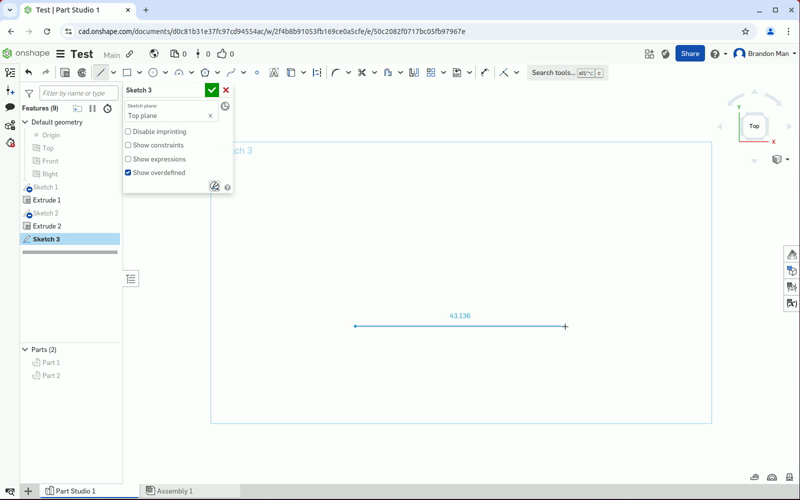
click(565, 326)
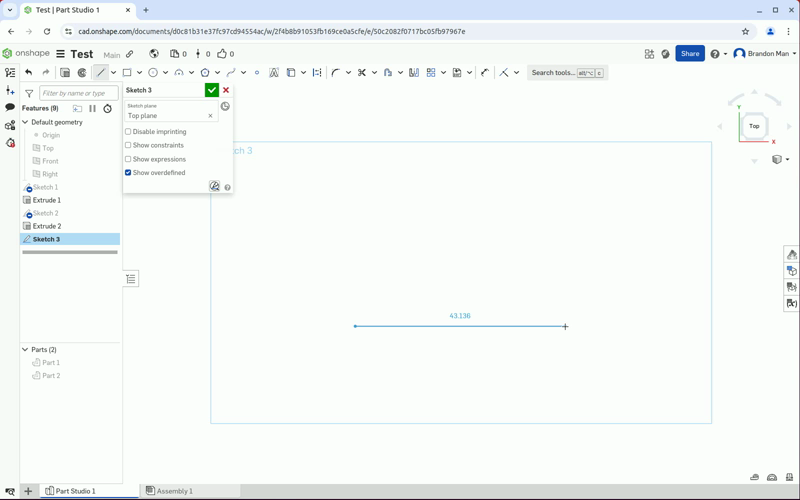
key_up(shift)
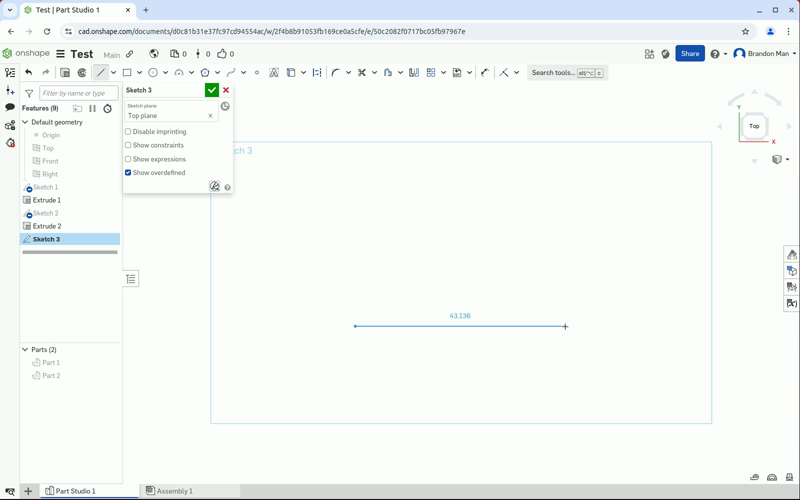
key_down(shift)
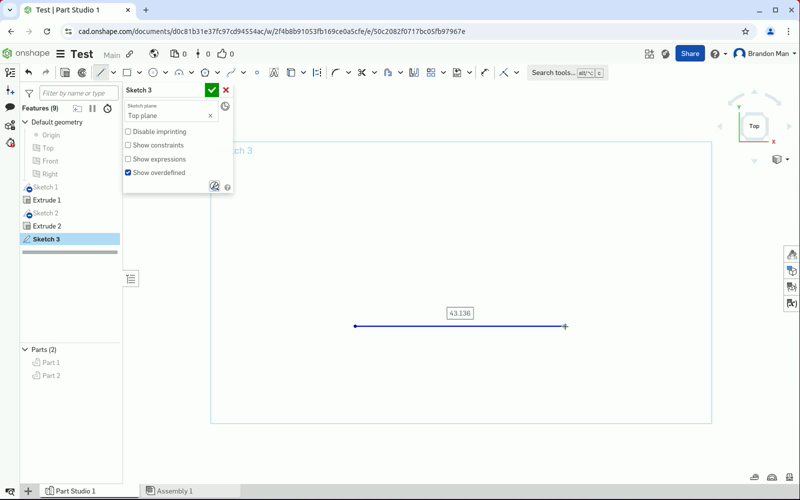
mouse_move(565, 240)
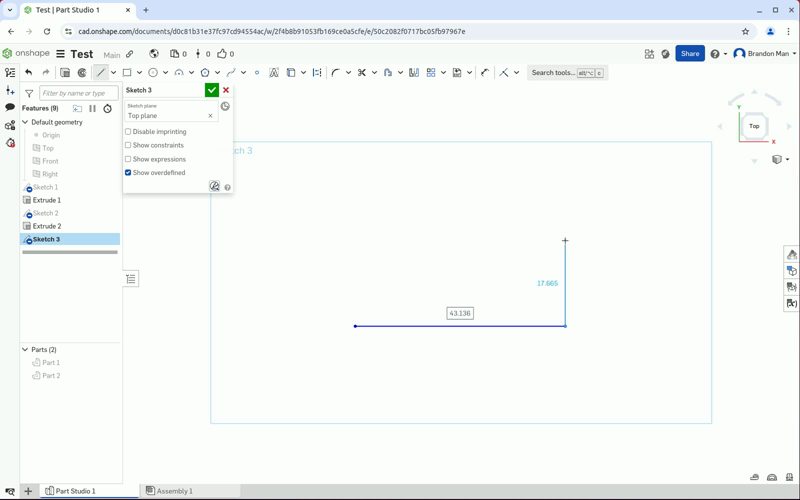
click(565, 240)
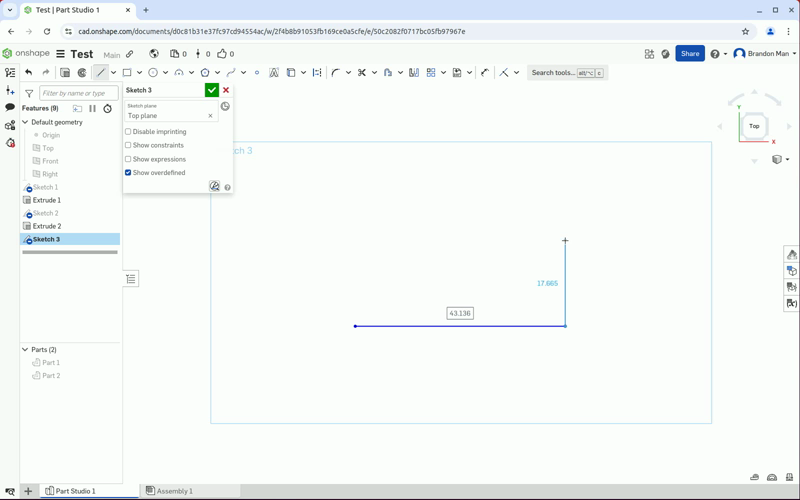
key_up(shift)
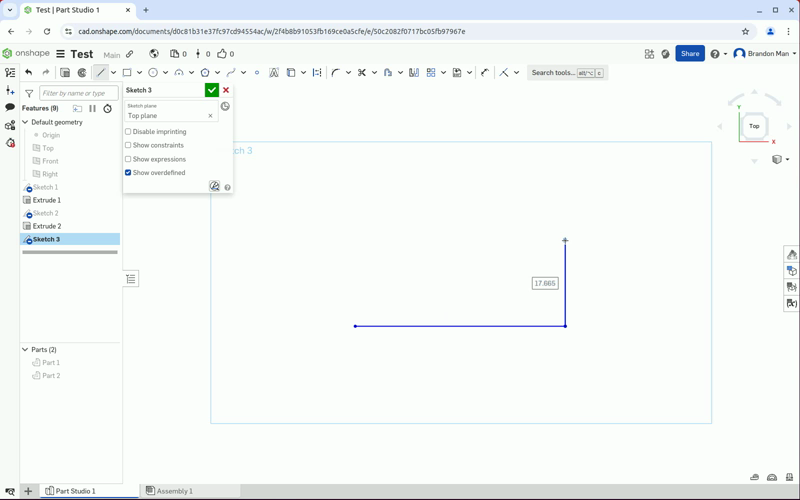
key_down(shift)
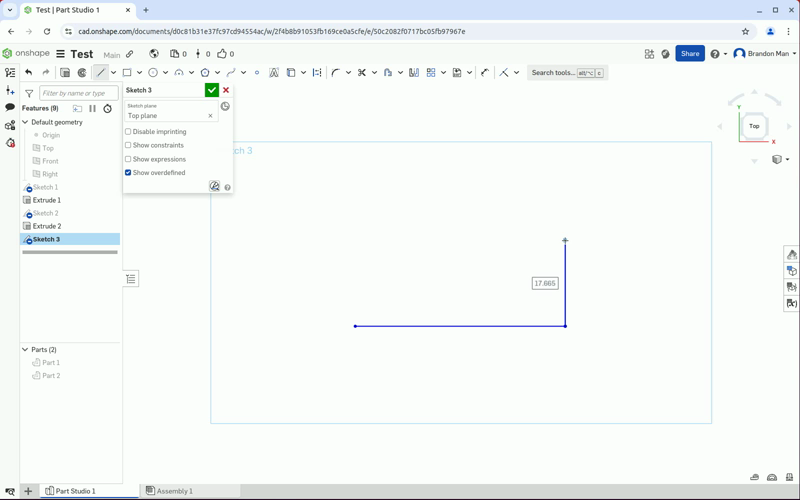
mouse_move(355, 240)
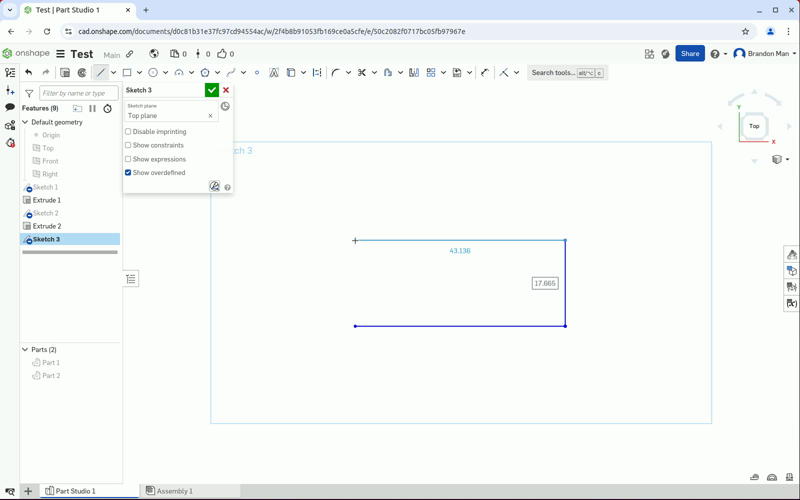
click(355, 240)
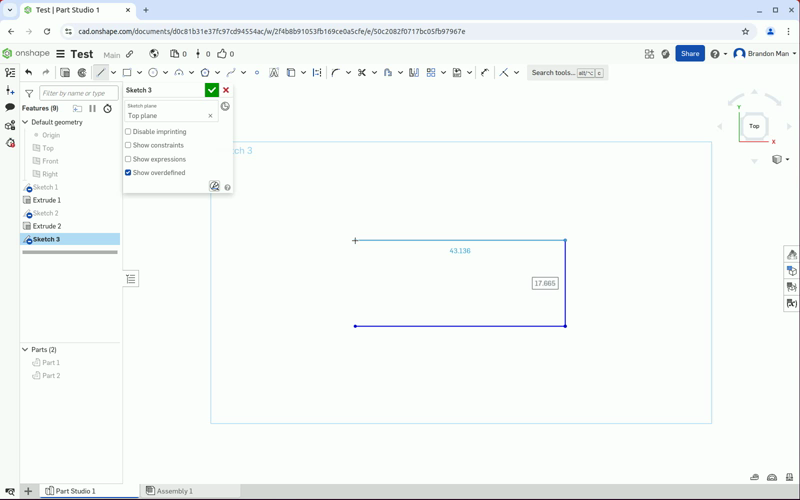
key_up(shift)
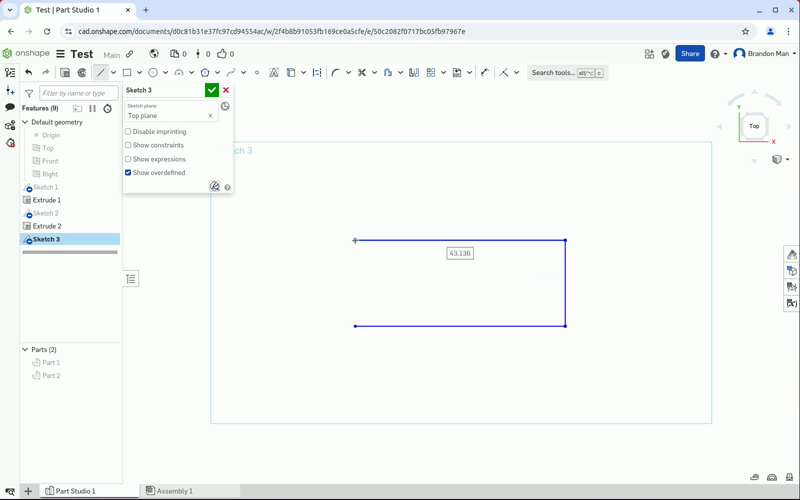
key_down(shift)
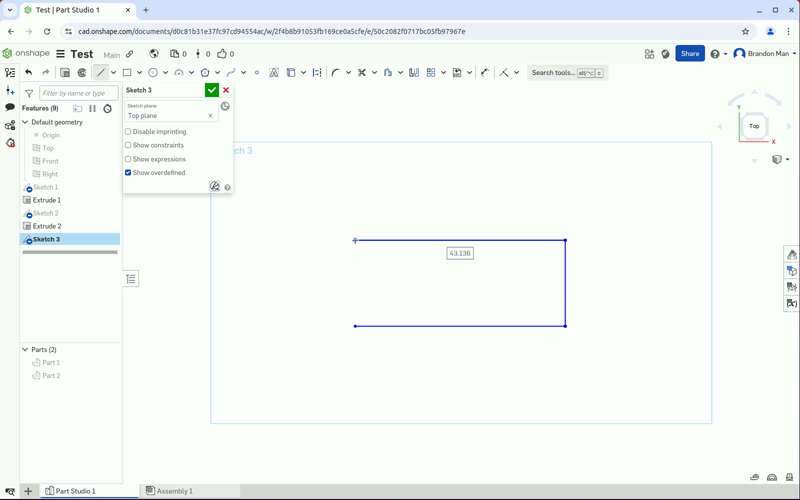
mouse_move(355, 326)
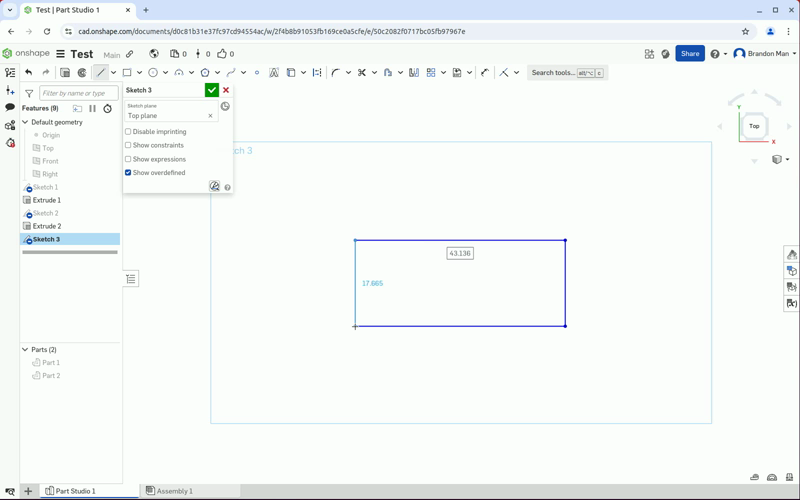
key_up(shift)
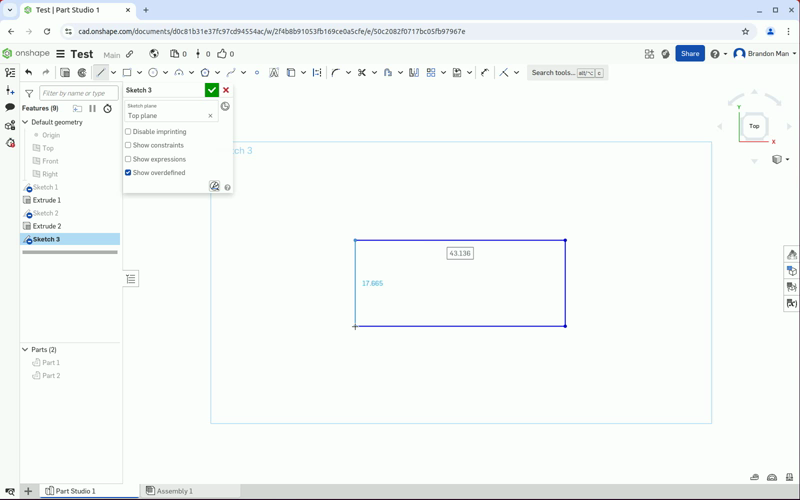
click(355, 326)
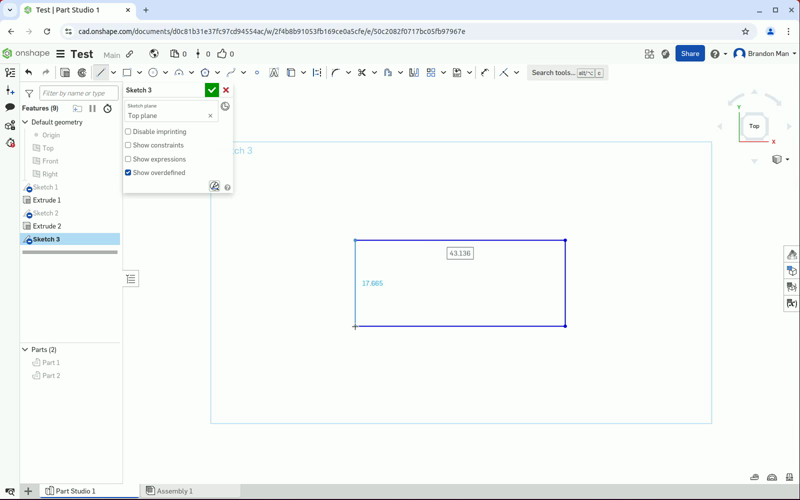
key(esc)
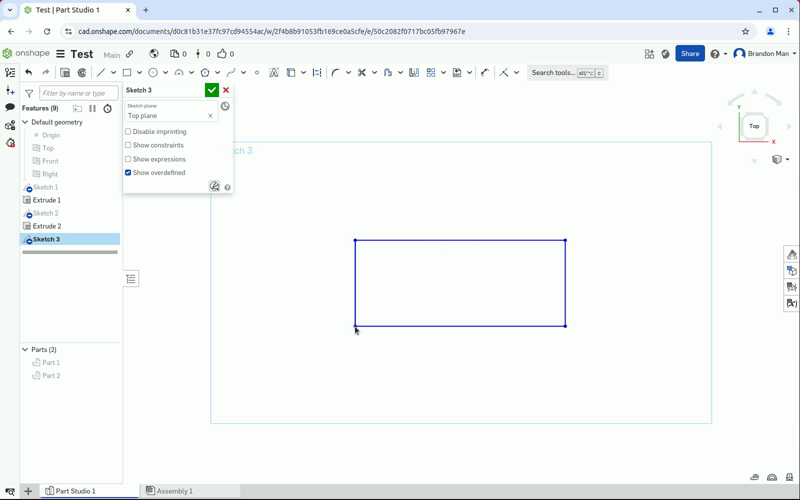
mouse_move(438, 295)
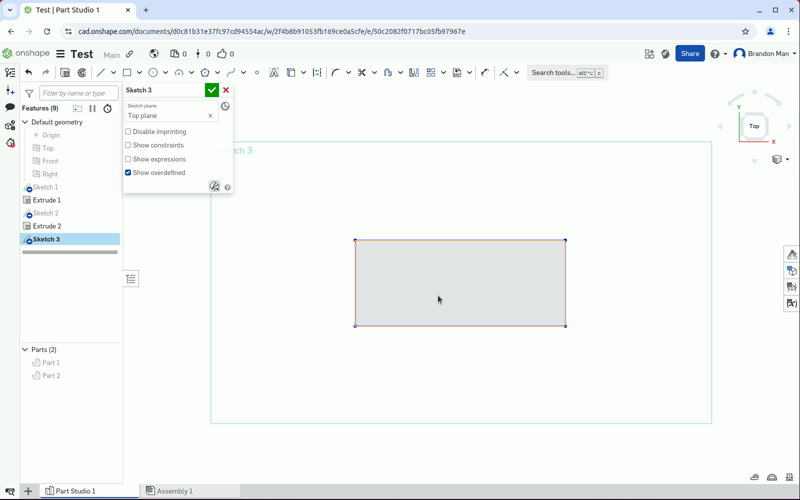
click(438, 295)
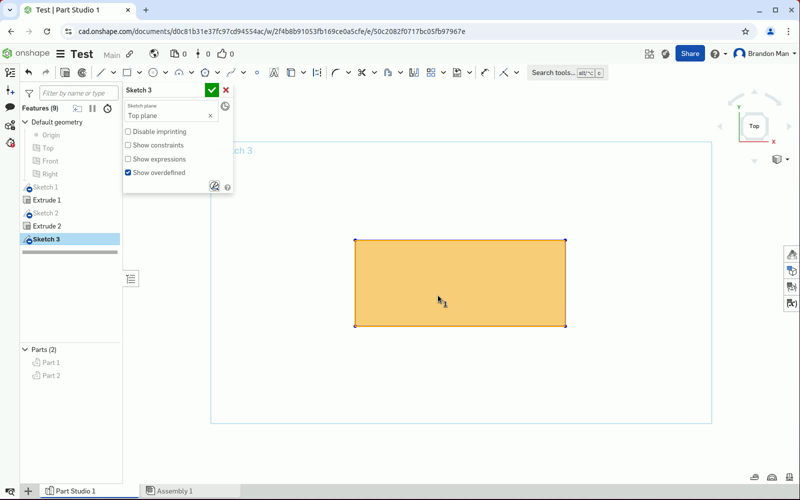
mouse_move(73, 352)
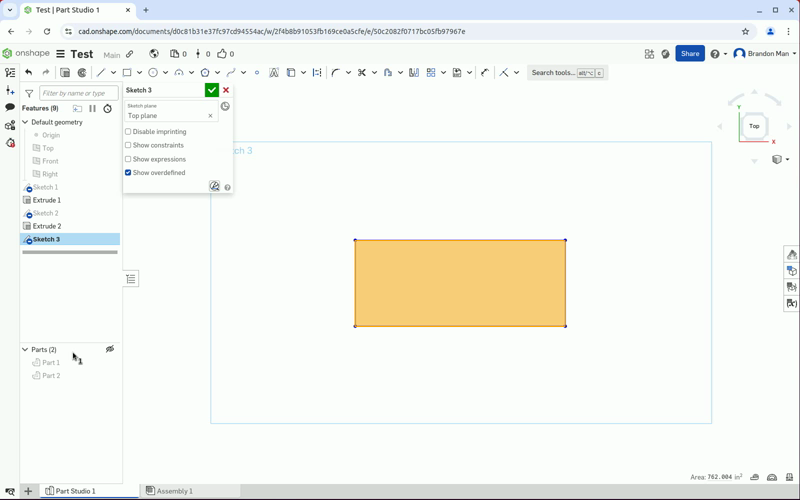
key(shift+y)
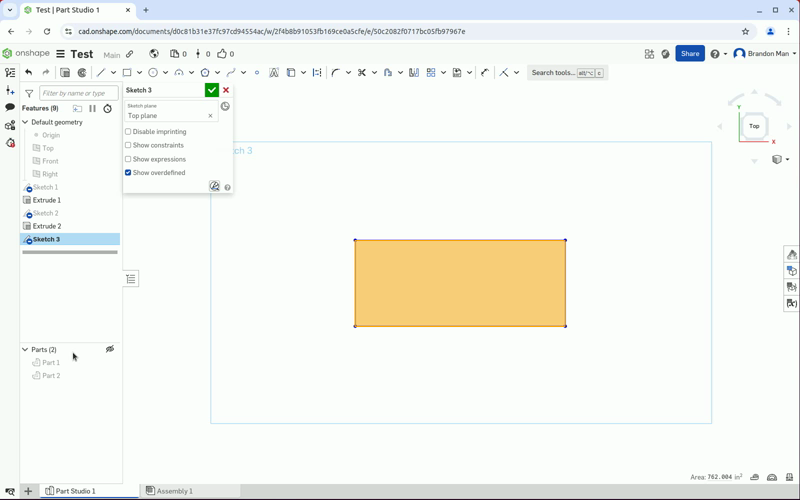
key(shift+e)
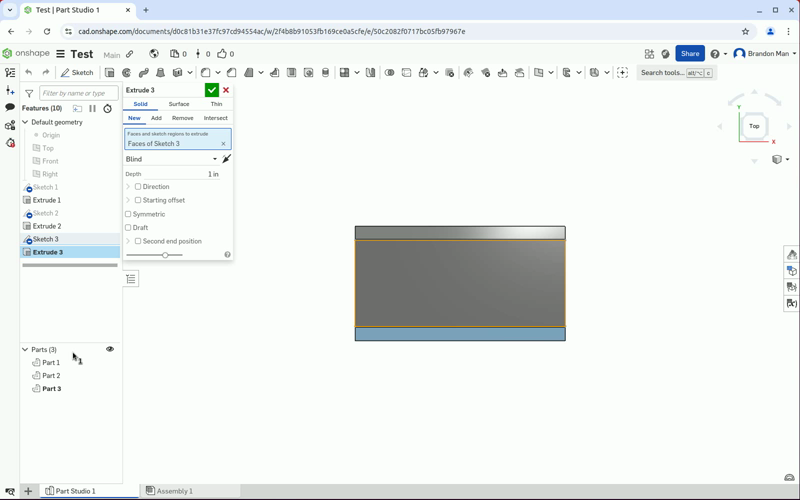
mouse_move(143, 106)
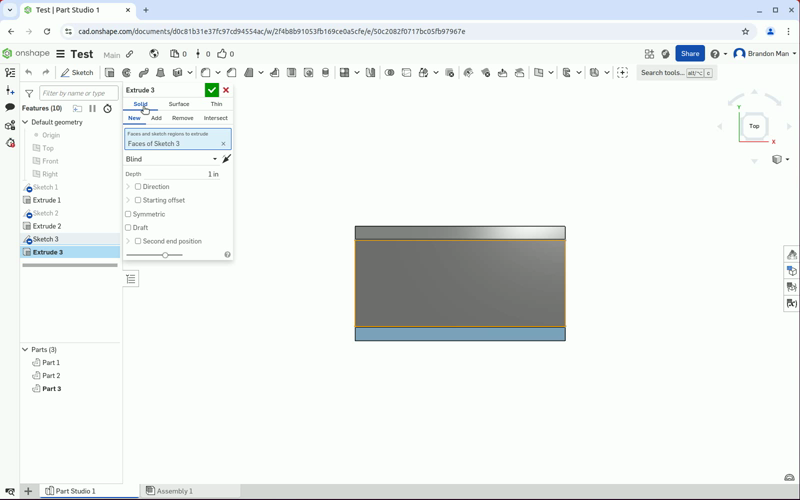
click(143, 106)
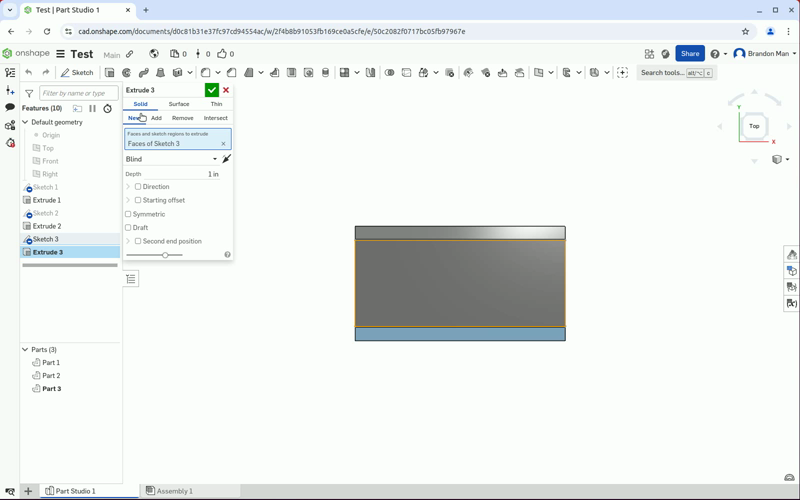
mouse_move(137, 120)
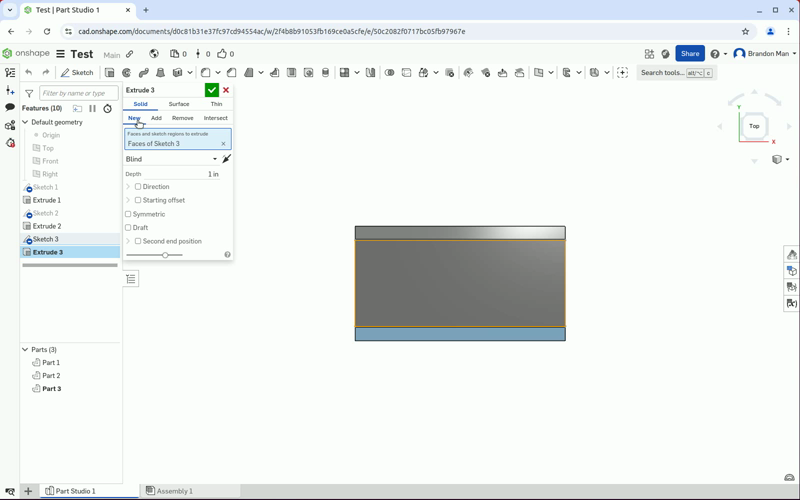
click(137, 120)
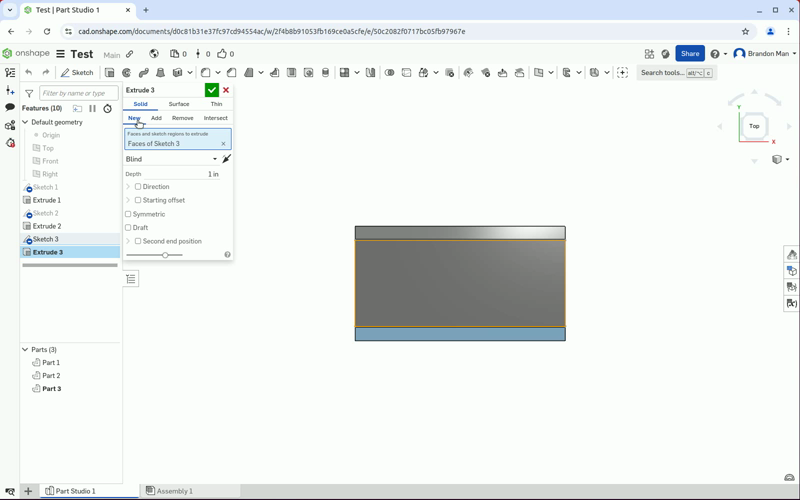
key(tab, 4)
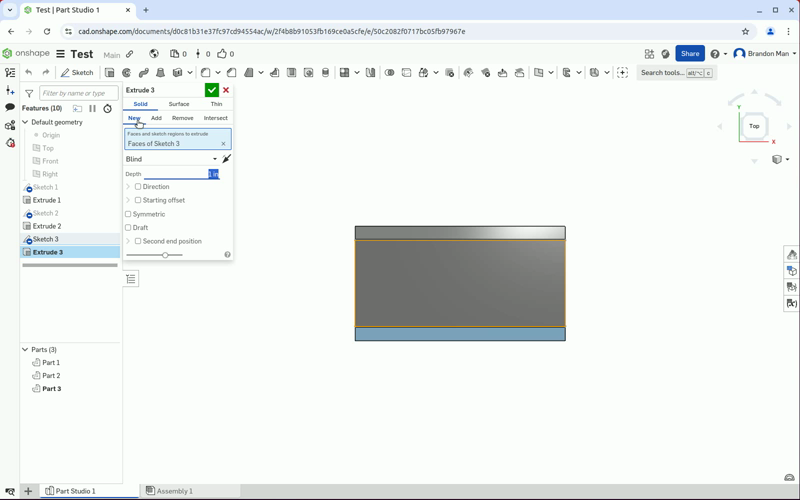
text(2.889)
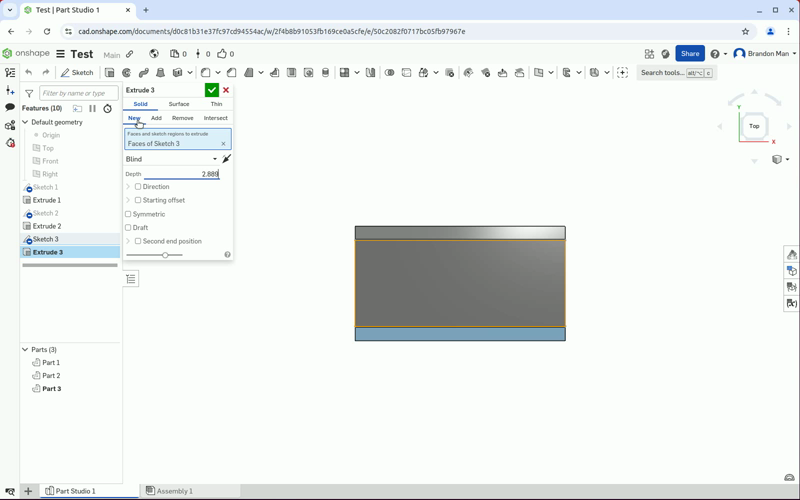
key(enter)
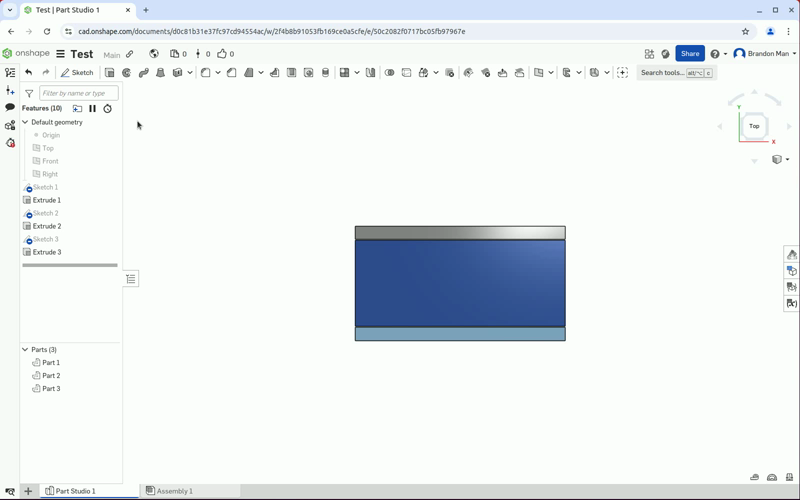
key(shift+h)
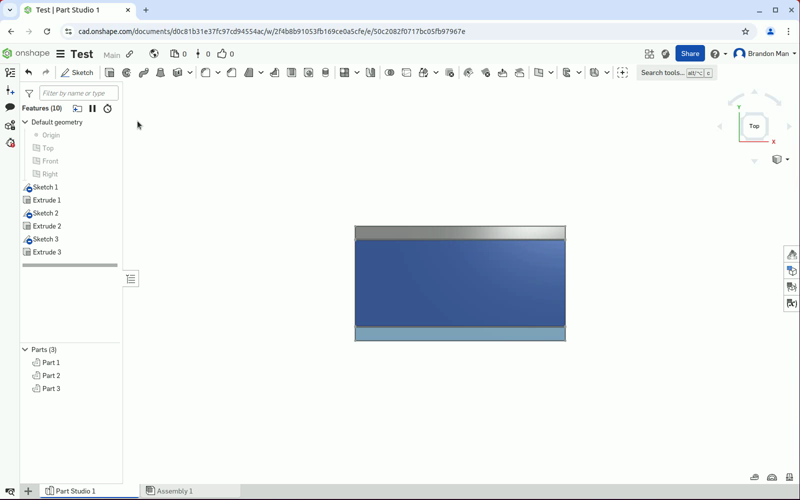
key(shift+h)
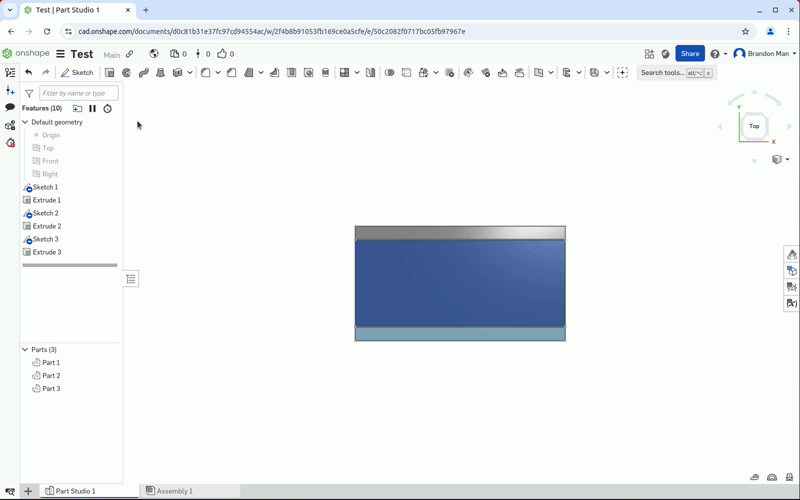
key(shift+7)
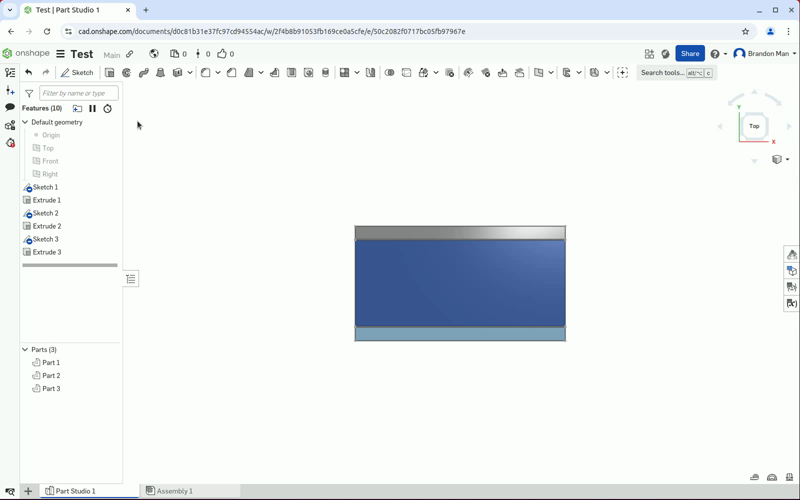
key(up, 3)
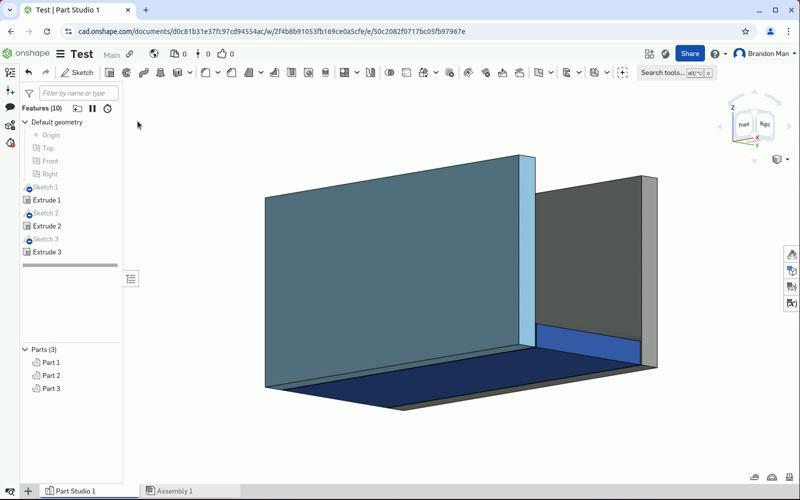
key(left, 3)
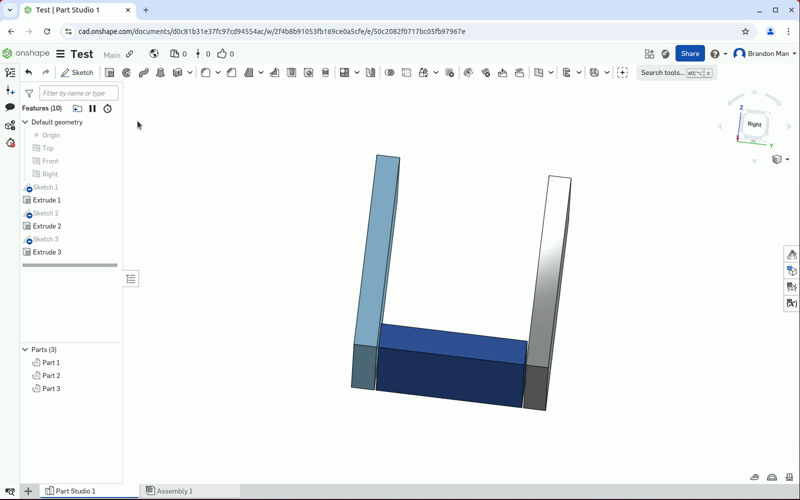
key(right, 3)
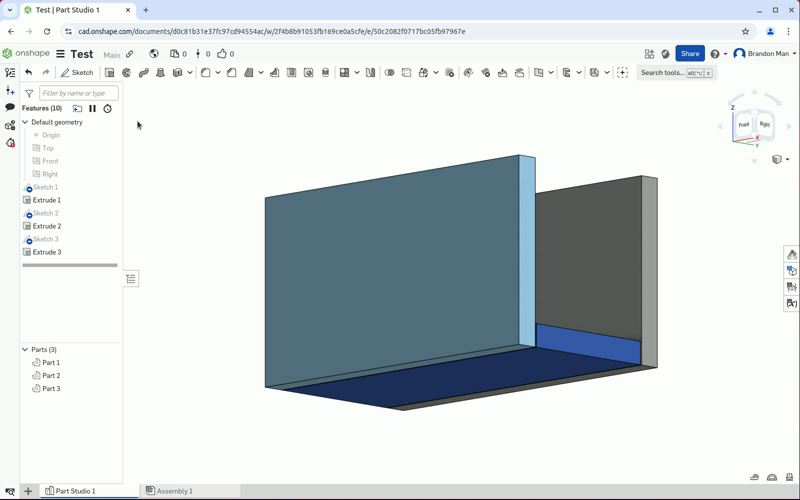
key(down, 3)
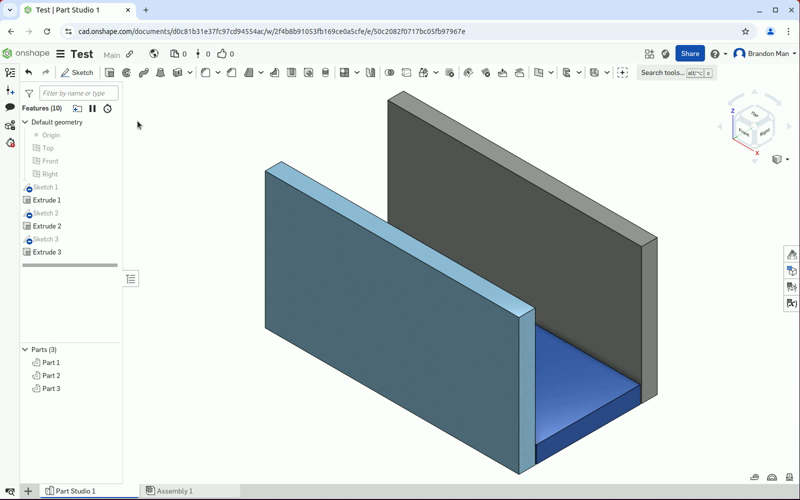
mouse_move(73, 189)
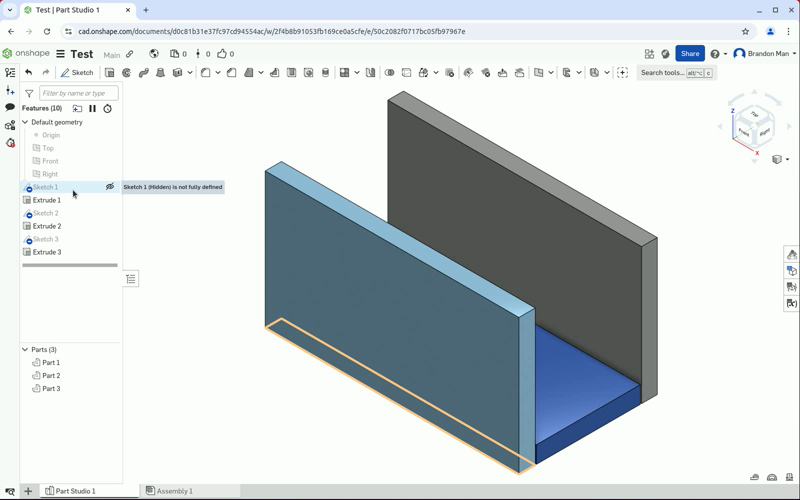
click(73, 189)